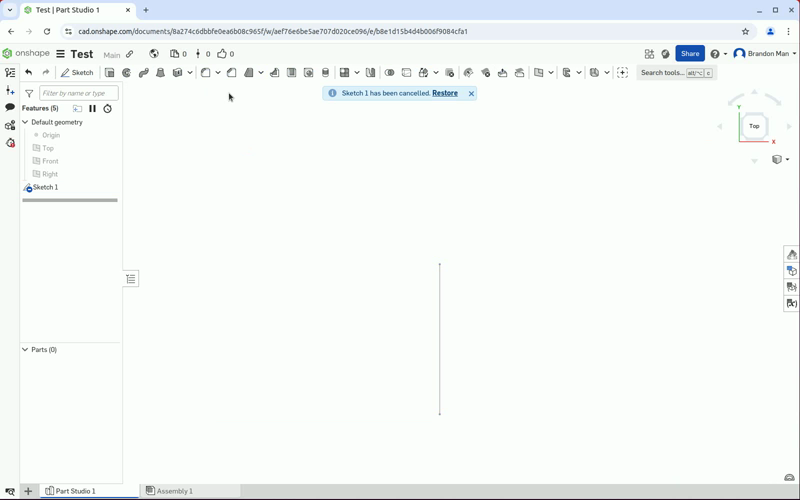
key(shift+h)
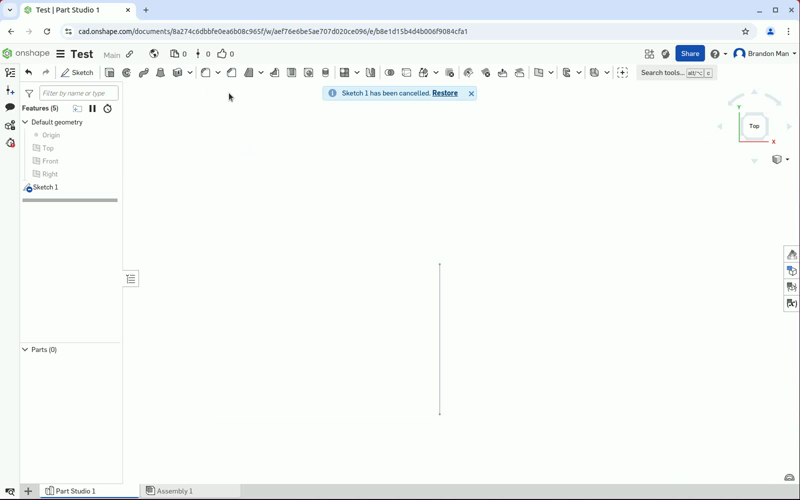
key(shift+s)
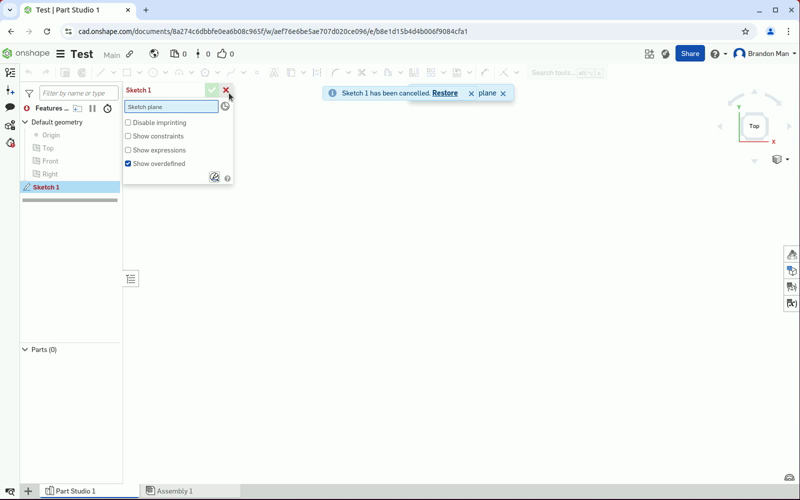
mouse_move(73, 150)
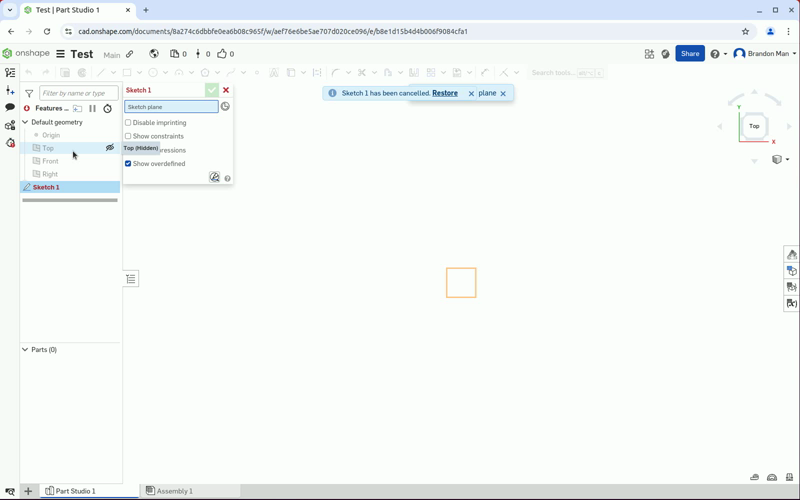
click(73, 150)
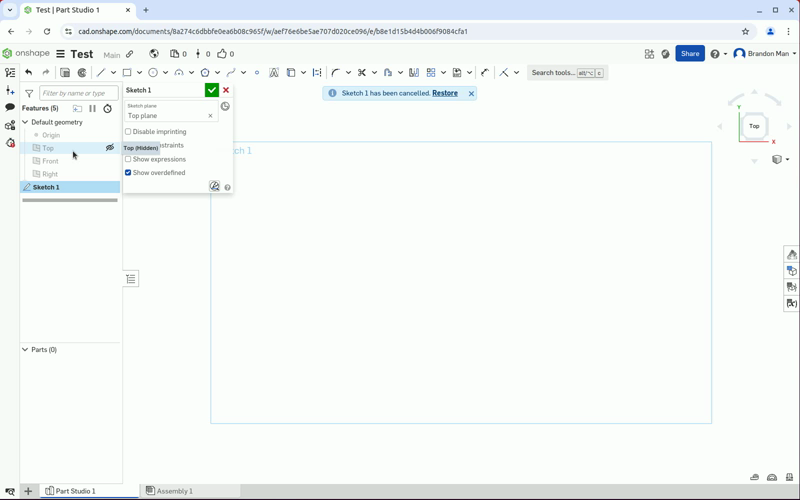
mouse_move(73, 352)
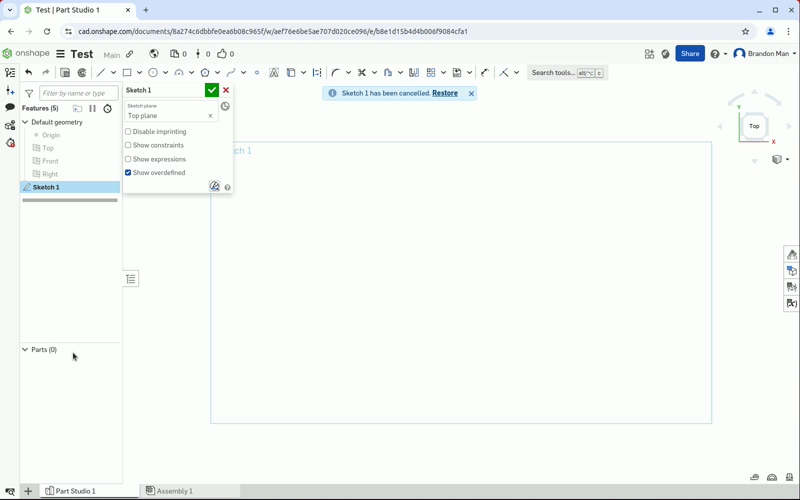
key(y)
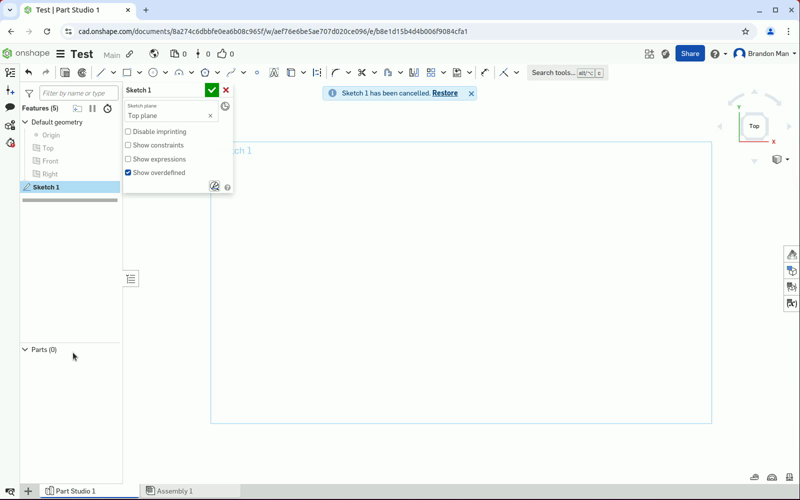
key(c)
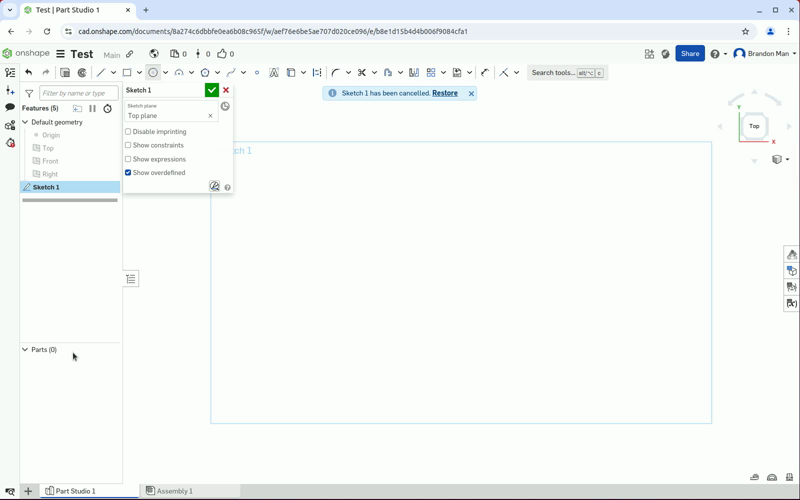
key_down(shift)
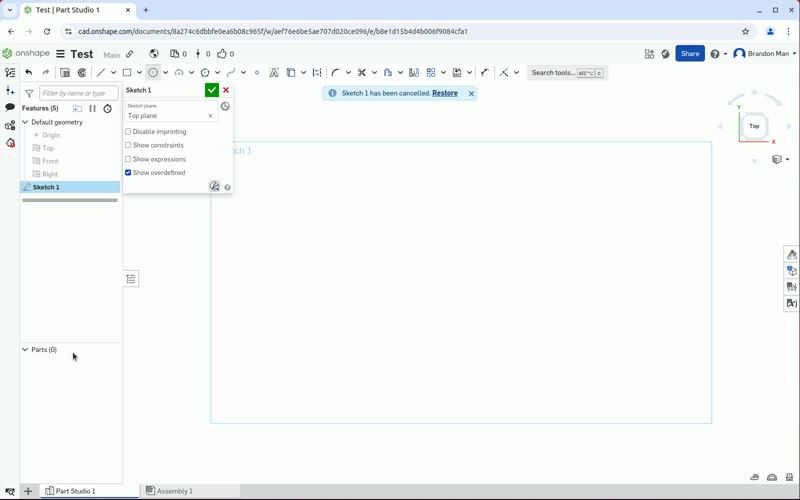
mouse_move(397, 282)
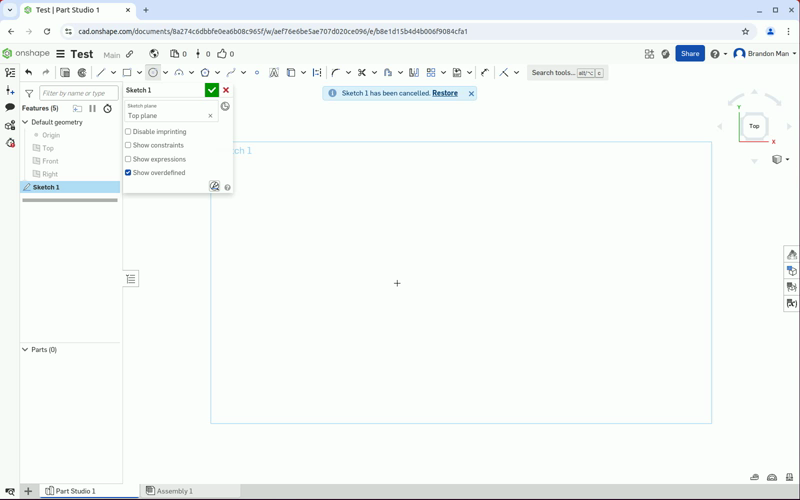
click(397, 282)
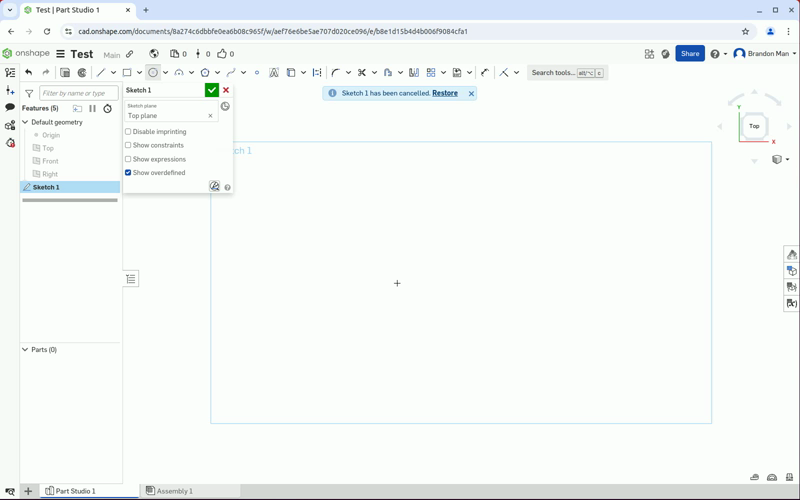
key_up(shift)
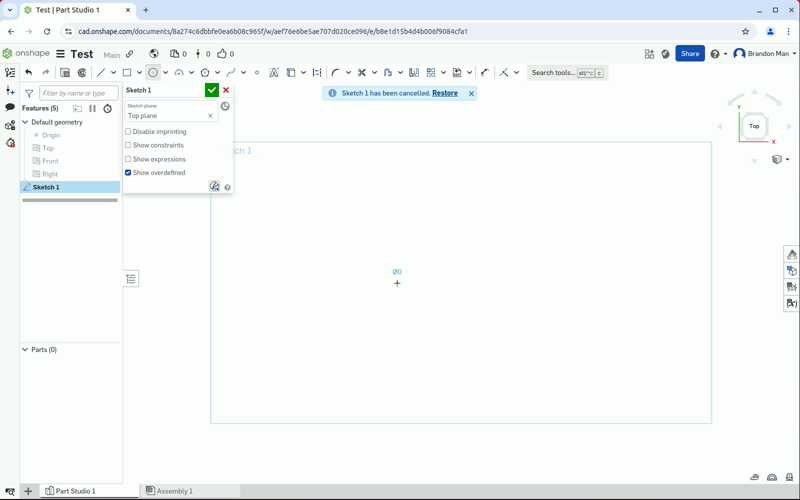
mouse_move(446, 282)
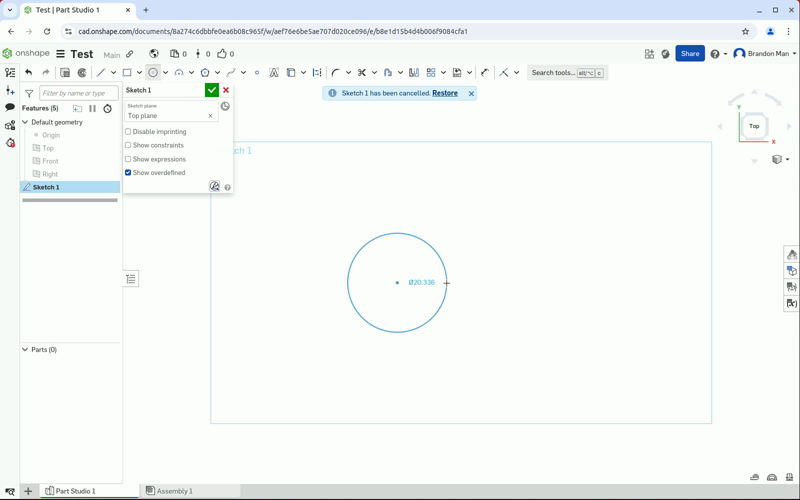
click(446, 282)
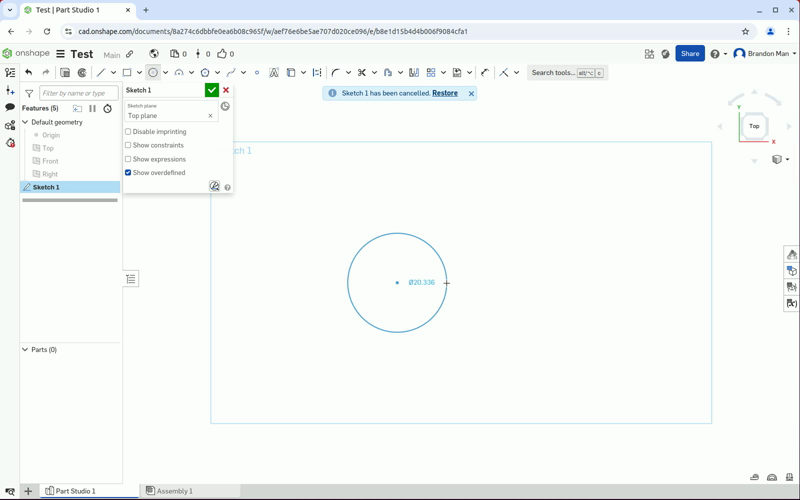
key(esc)
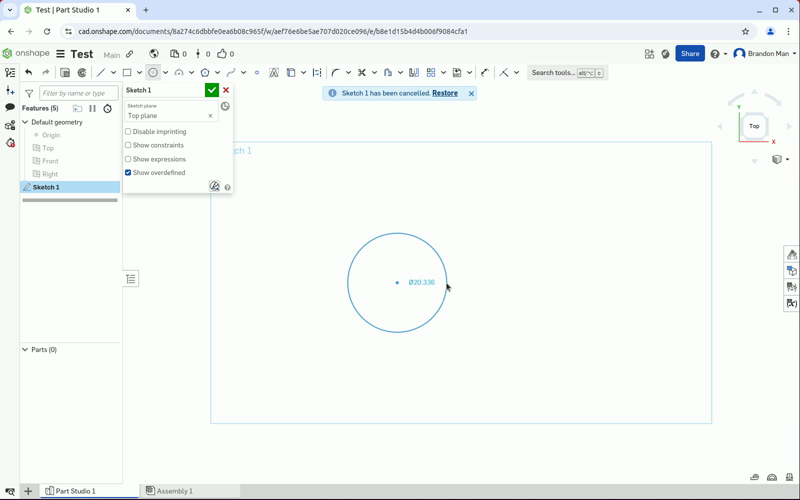
key(c)
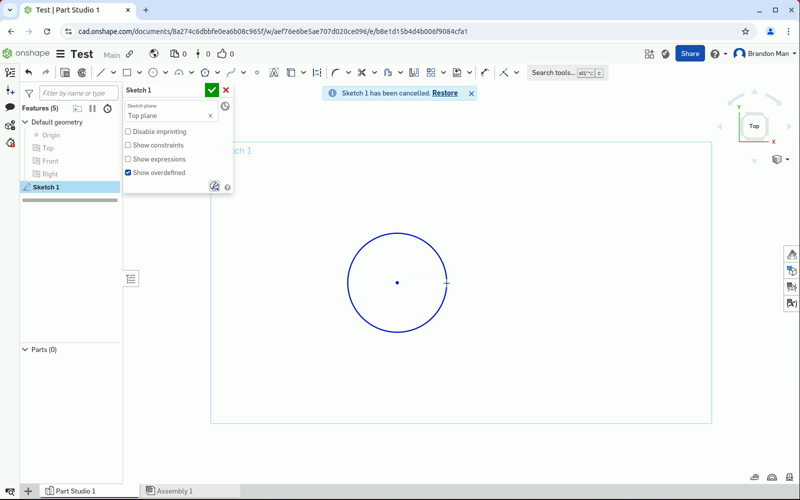
key_down(shift)
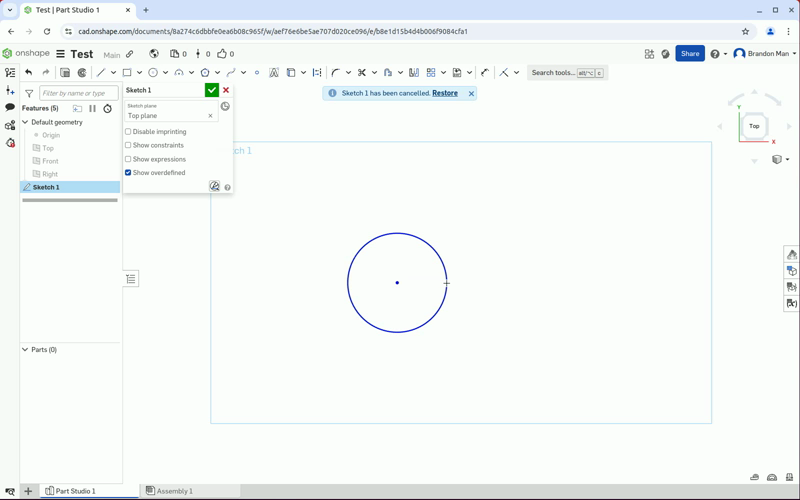
mouse_move(397, 282)
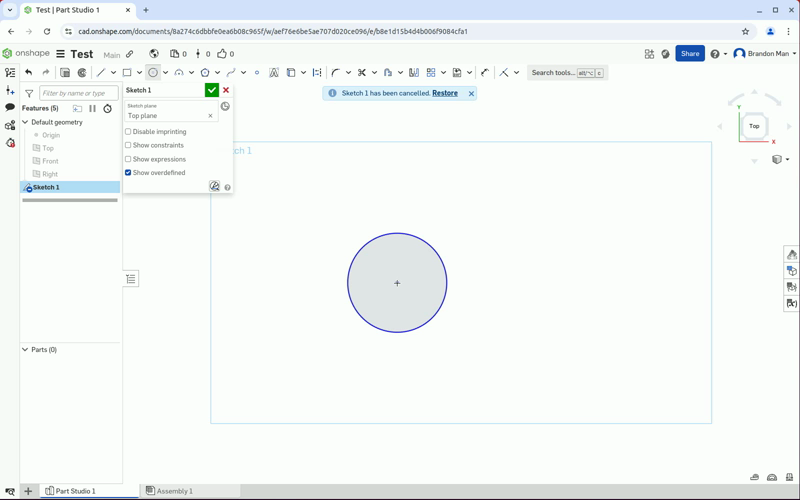
click(397, 282)
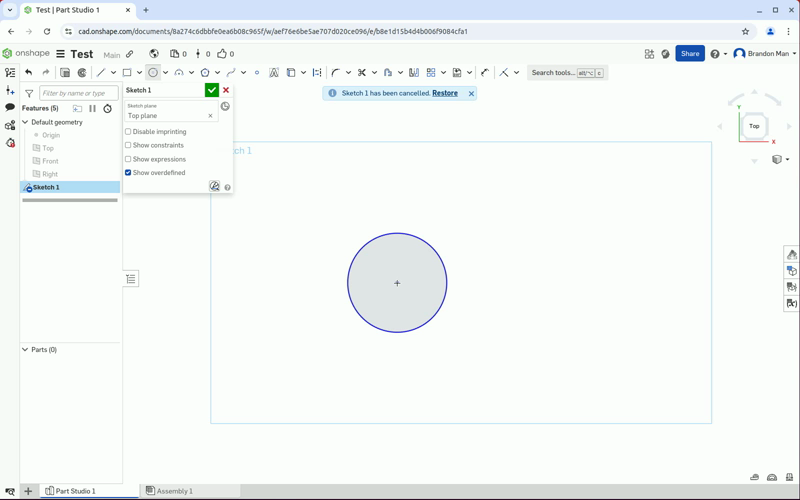
key_up(shift)
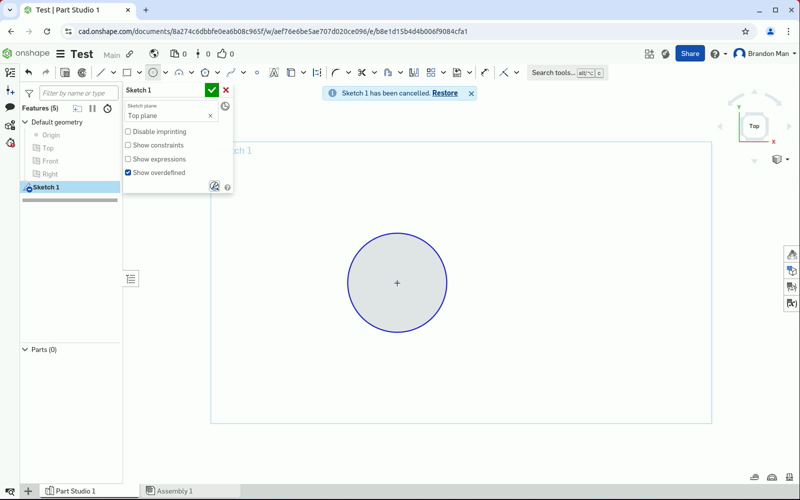
mouse_move(426, 282)
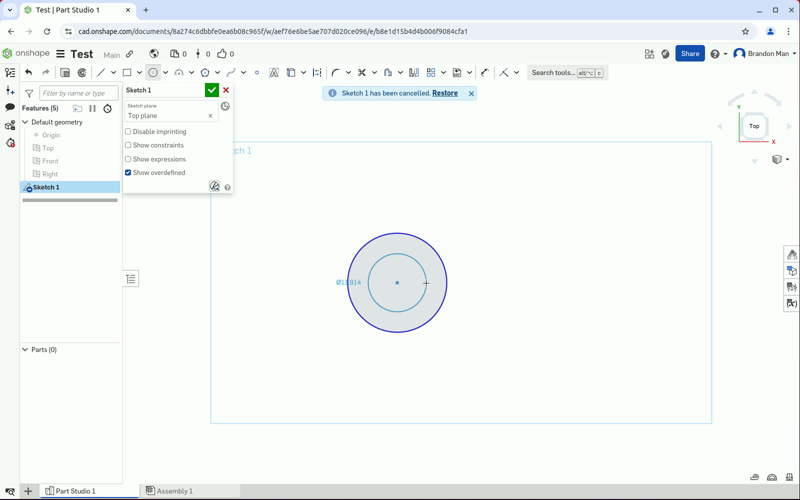
click(426, 282)
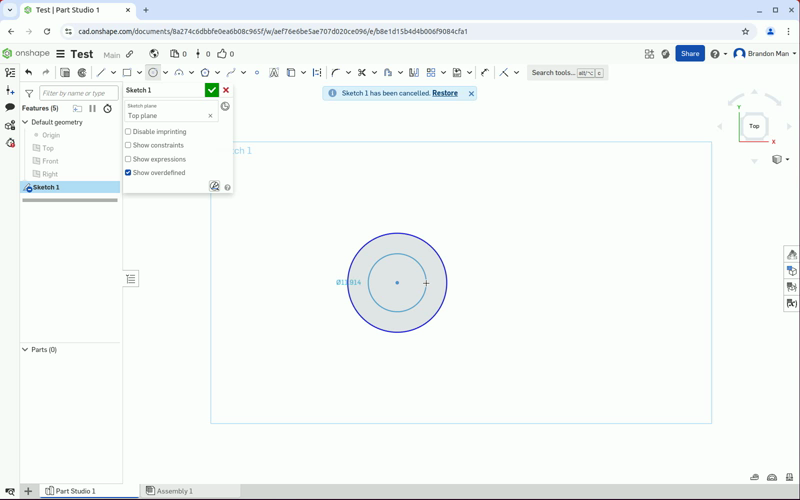
key(esc)
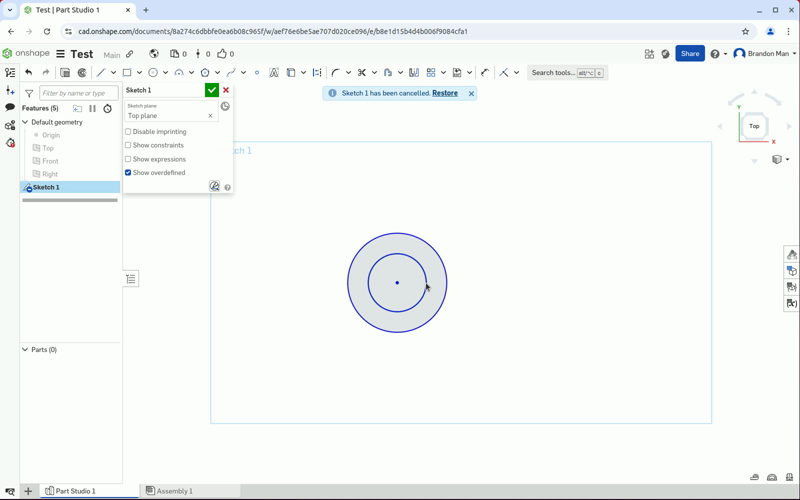
mouse_move(419, 321)
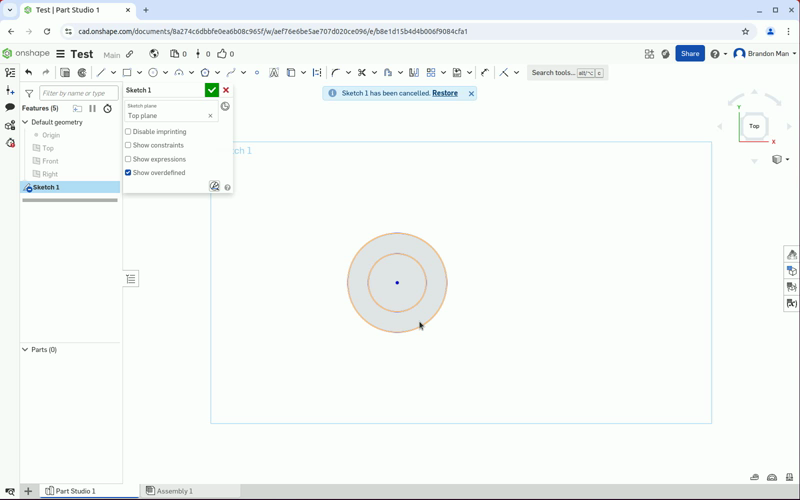
click(419, 321)
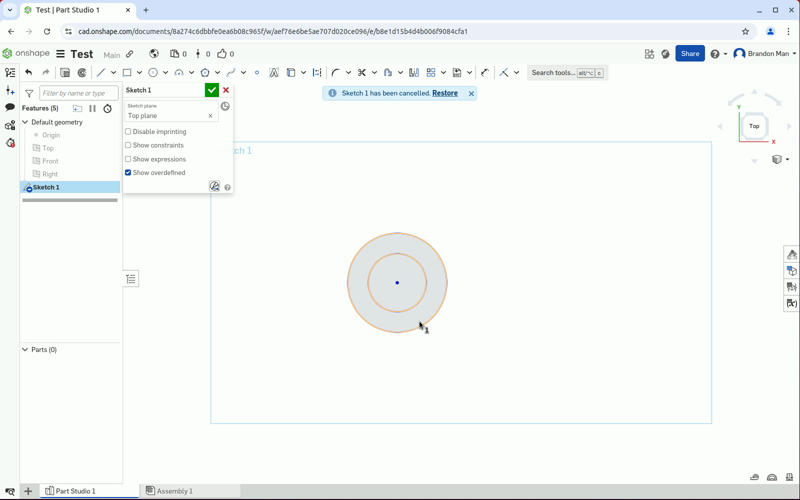
mouse_move(73, 352)
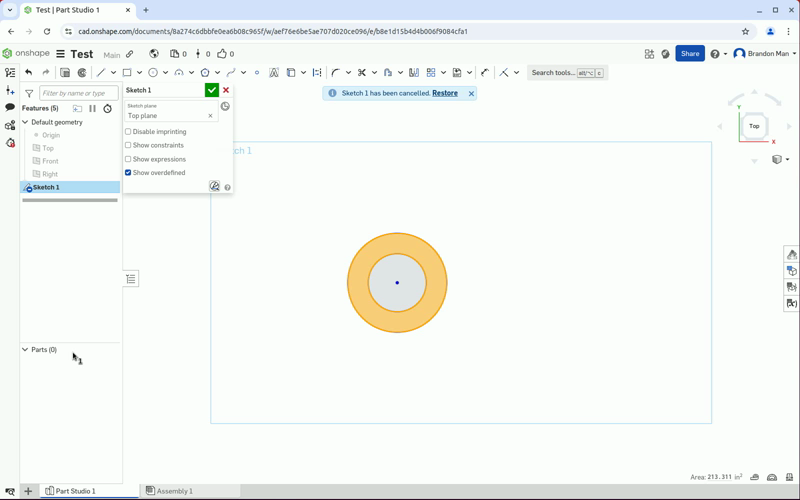
key(shift+y)
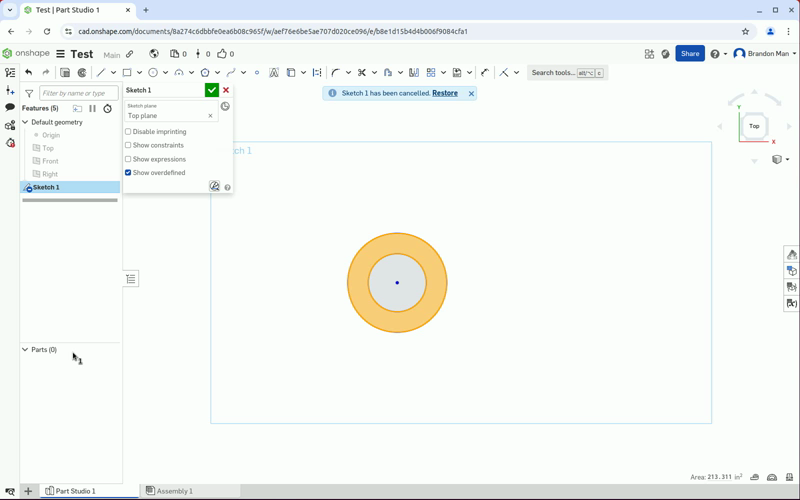
key(shift+e)
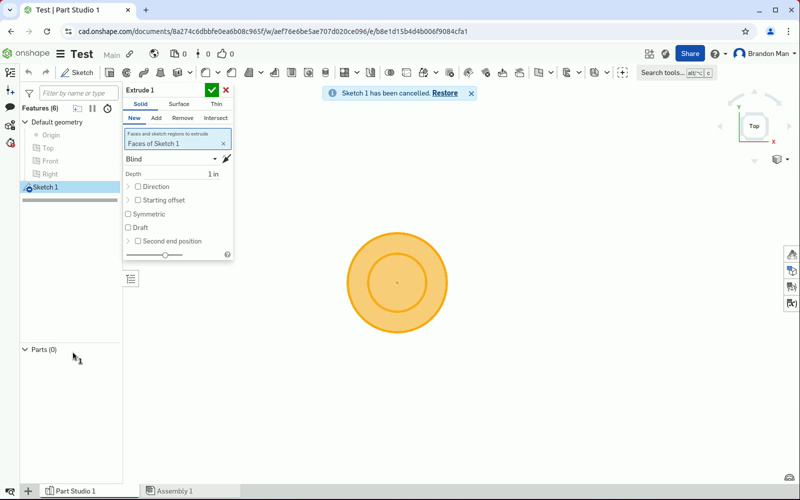
mouse_move(143, 106)
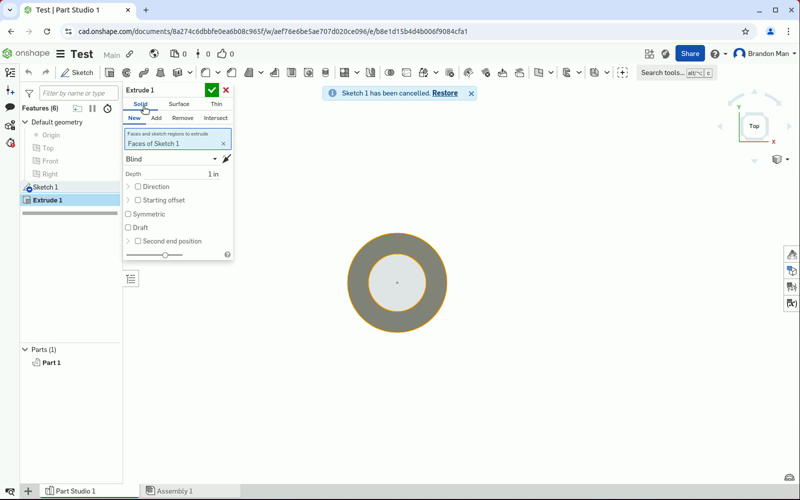
click(143, 106)
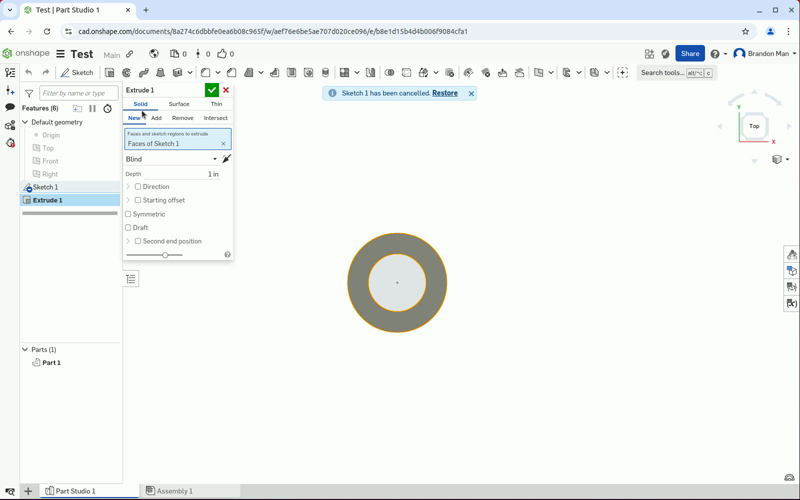
mouse_move(137, 120)
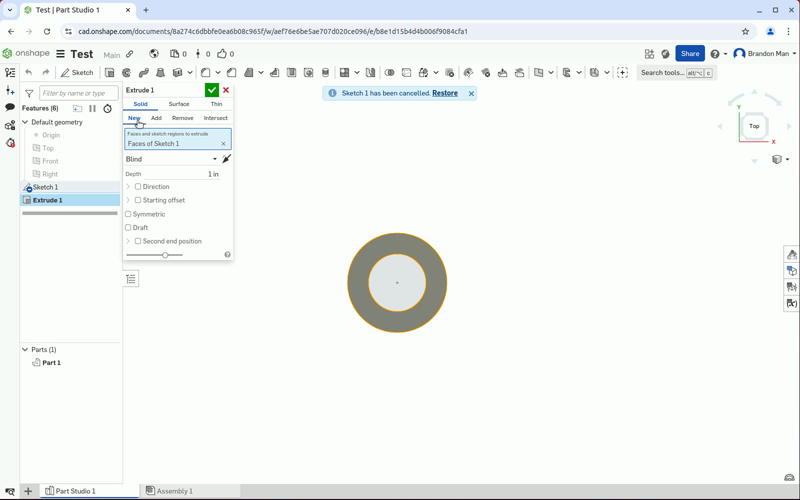
click(137, 120)
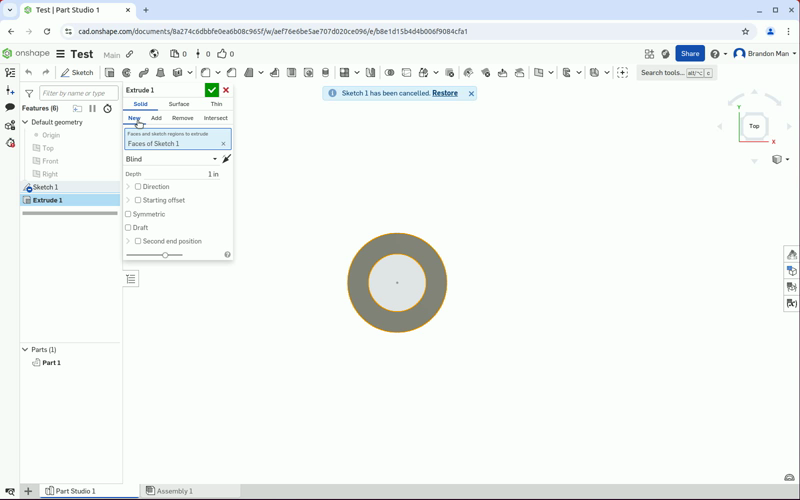
key(tab, 4)
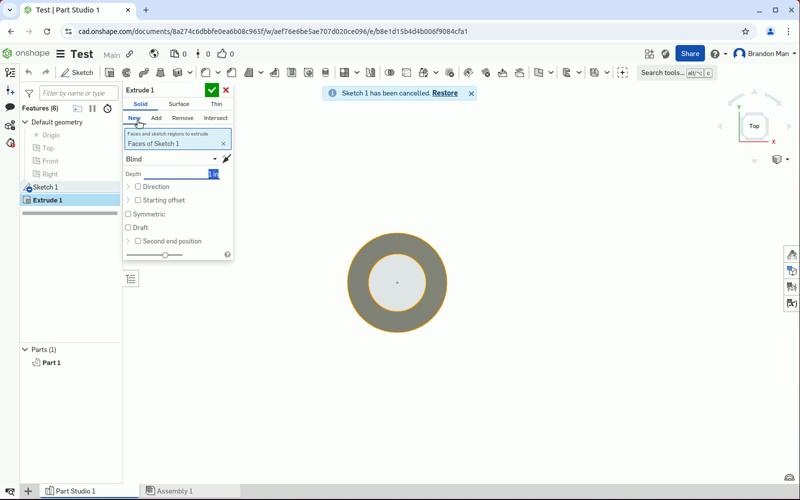
text(12.036)
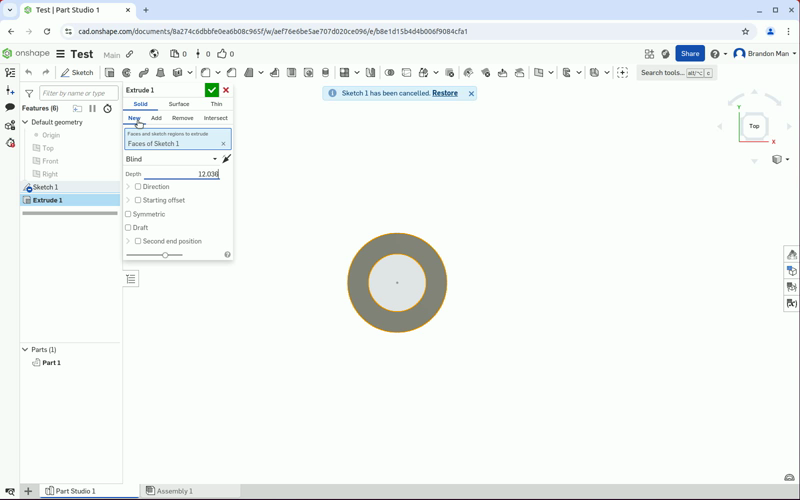
key(enter)
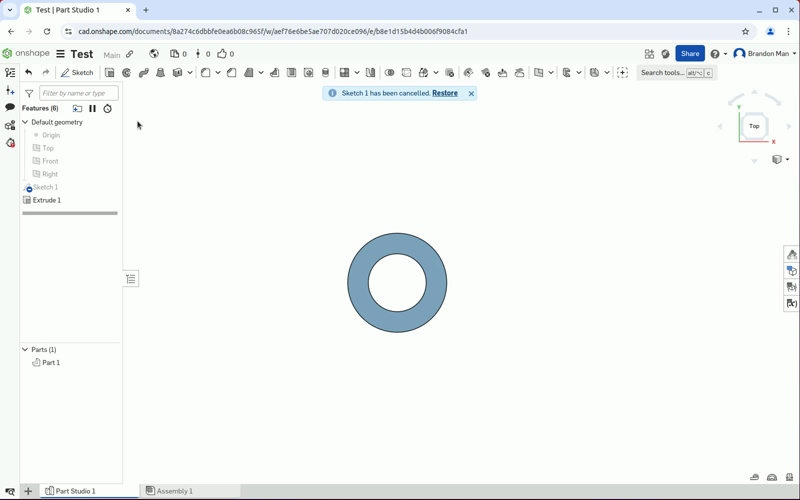
key(shift+h)
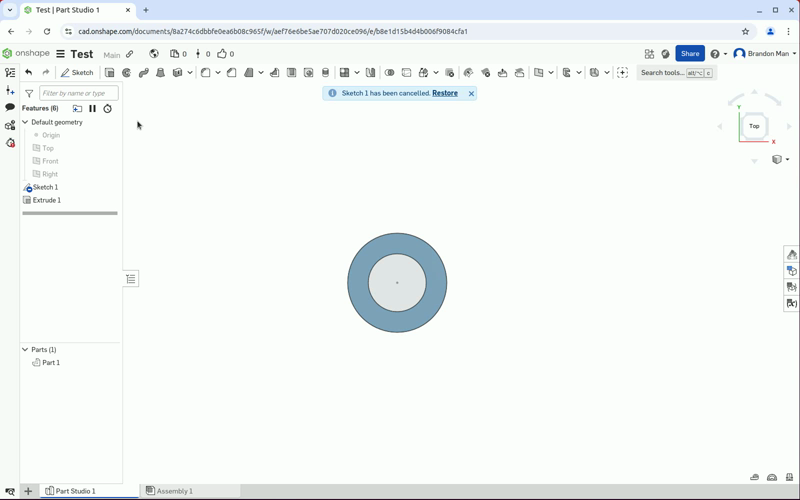
key(shift+h)
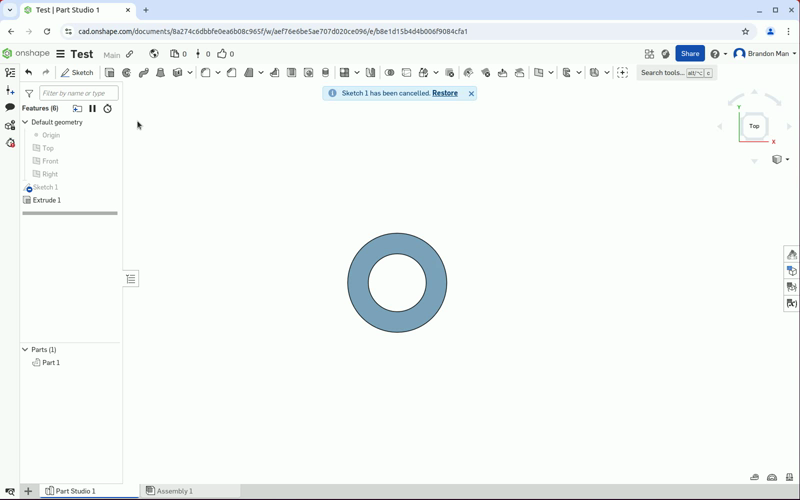
mouse_move(73, 189)
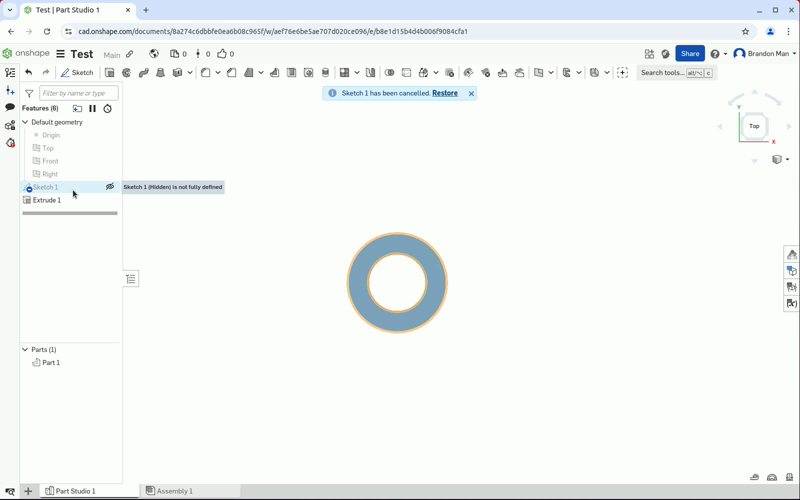
click(73, 189)
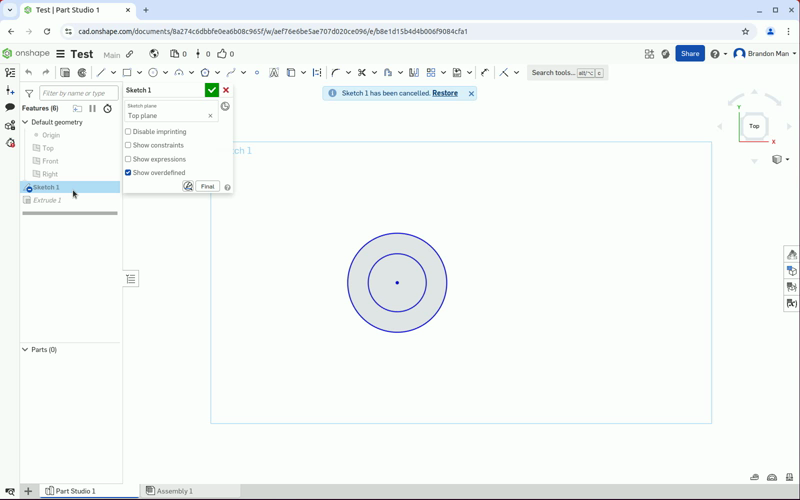
mouse_move(229, 92)
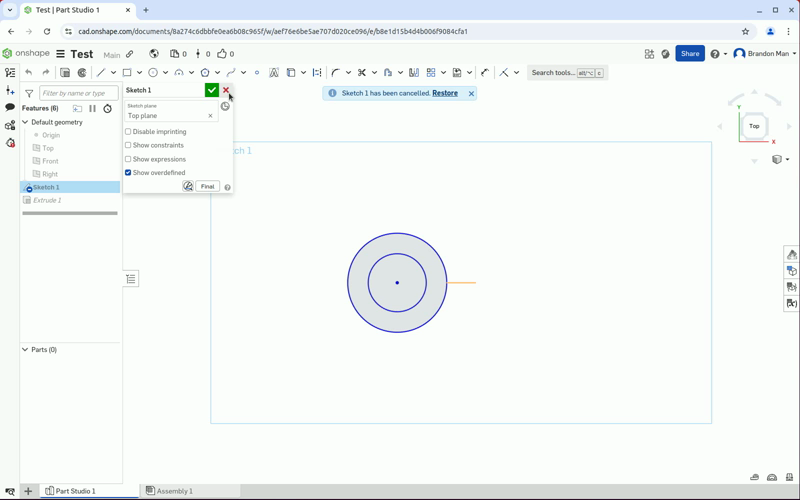
click(229, 92)
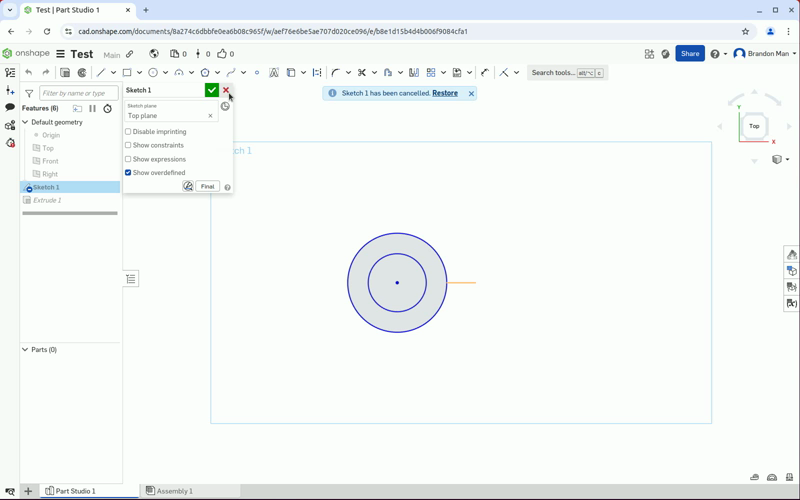
key(shift+s)
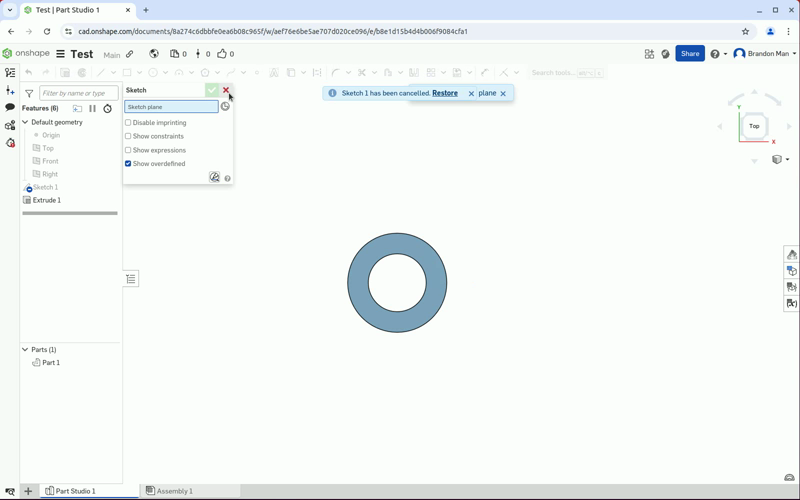
mouse_move(73, 150)
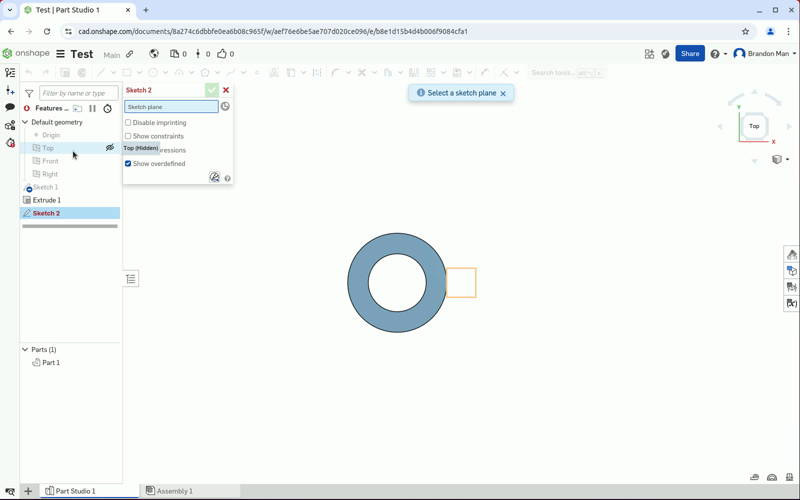
click(73, 150)
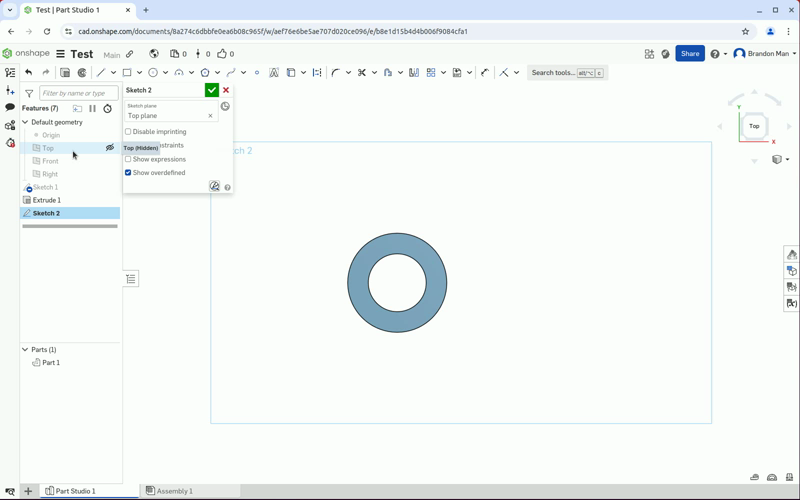
mouse_move(73, 352)
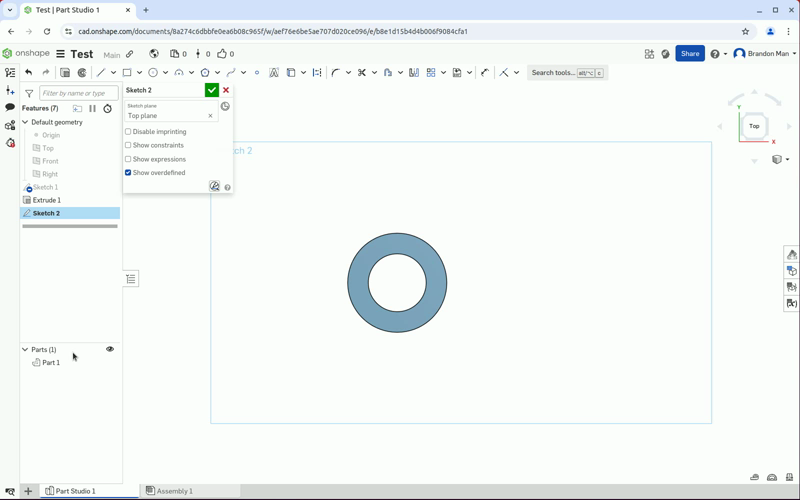
key(y)
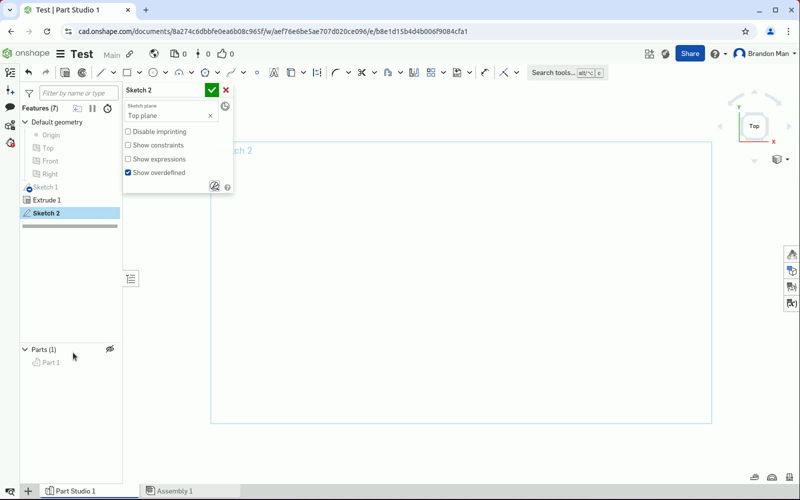
key(a)
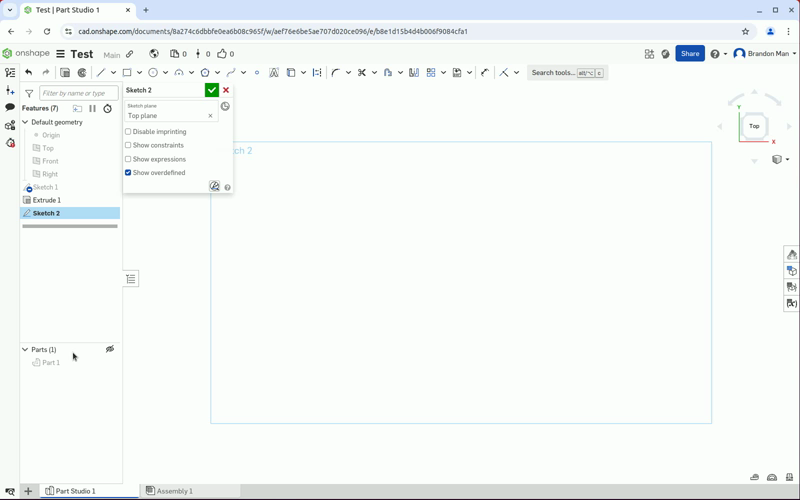
key_down(shift)
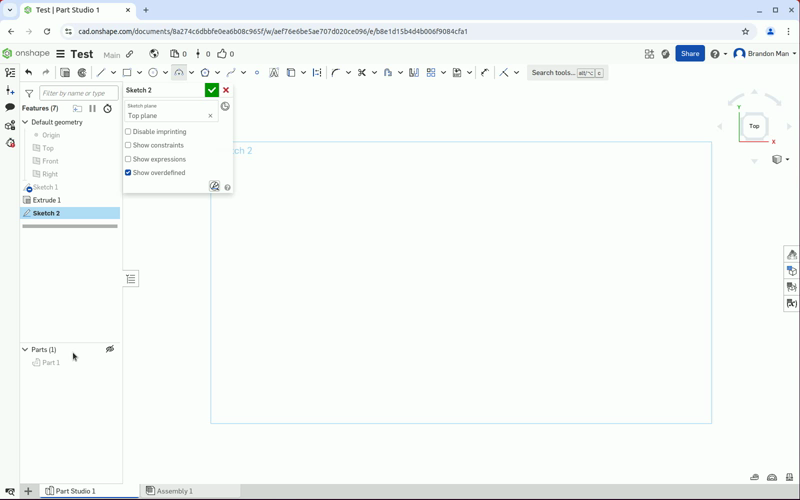
mouse_move(397, 233)
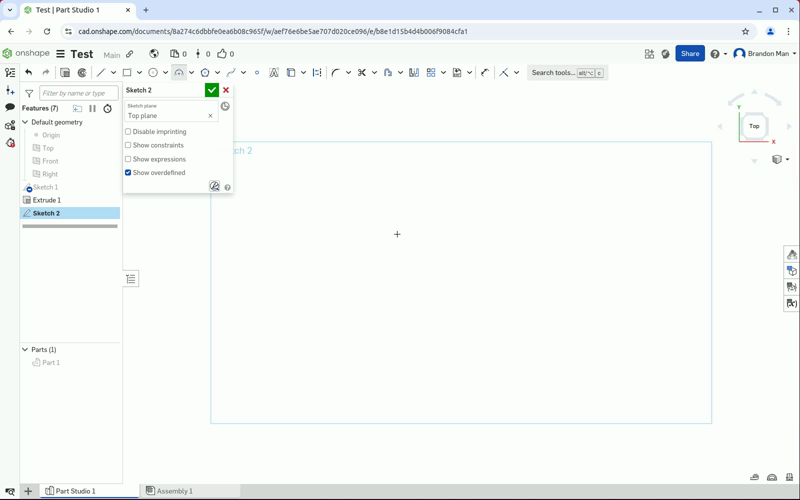
click(397, 233)
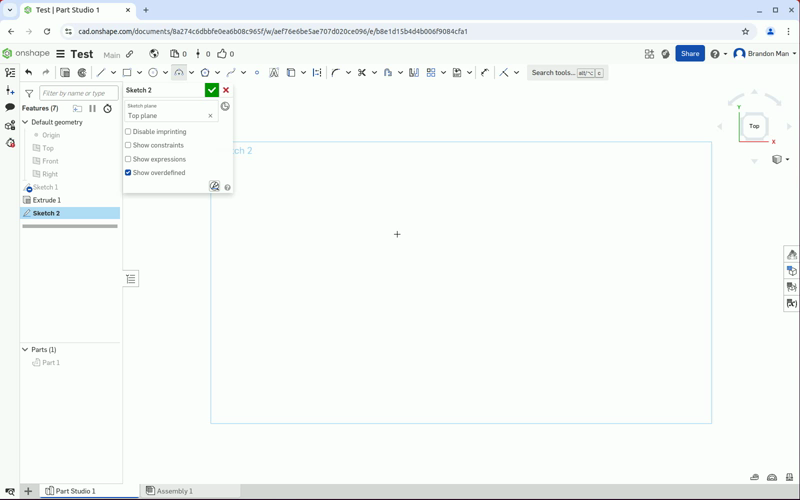
key_up(shift)
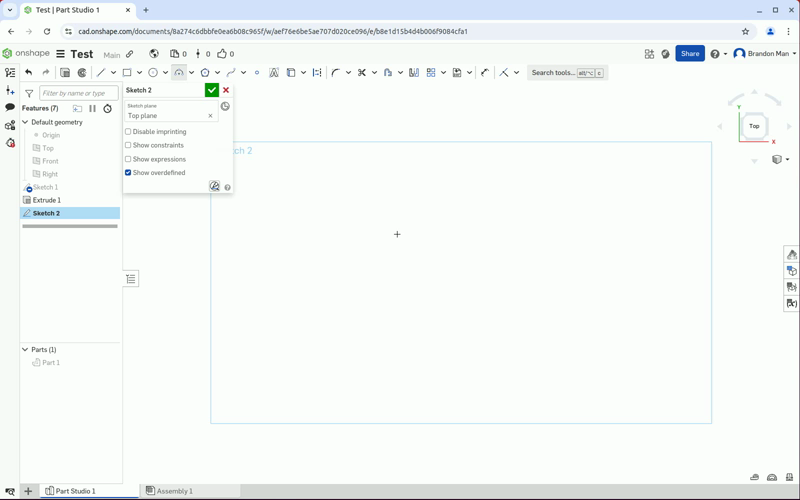
key_down(shift)
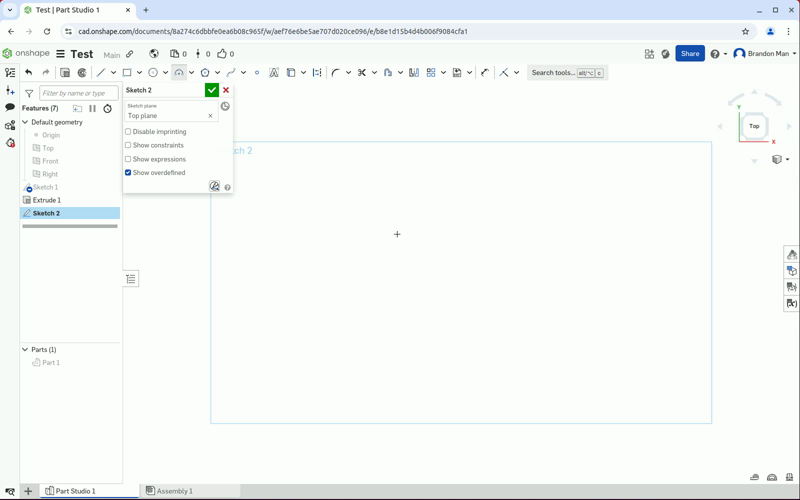
mouse_move(420, 324)
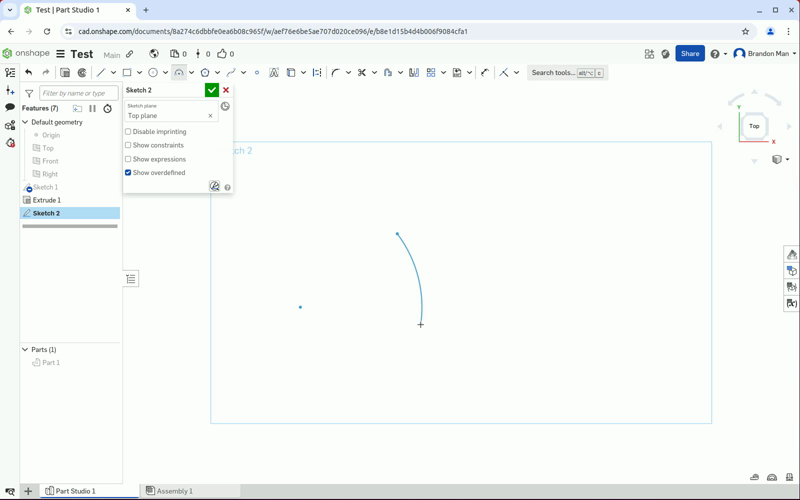
click(420, 324)
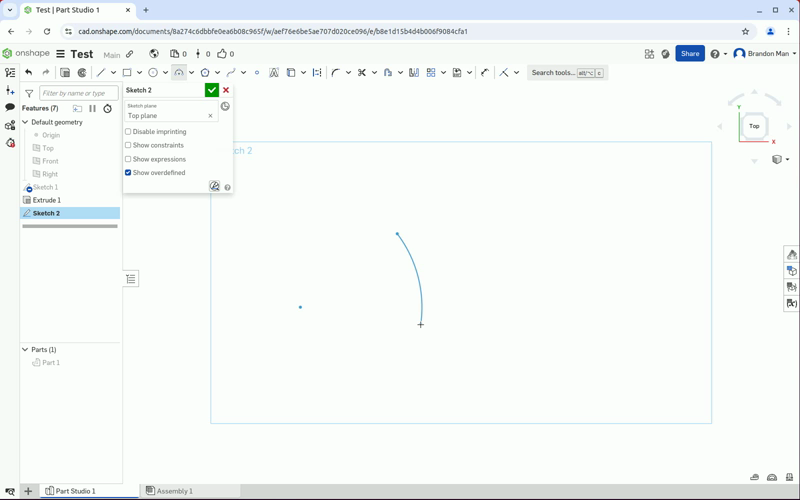
mouse_move(444, 270)
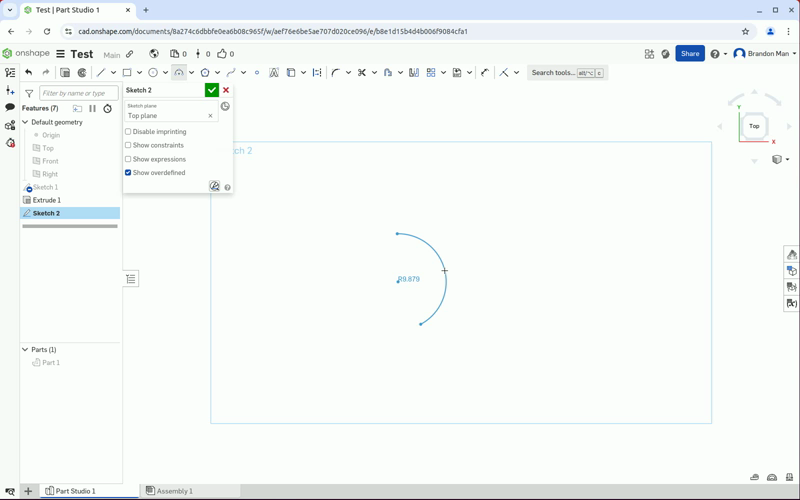
click(444, 270)
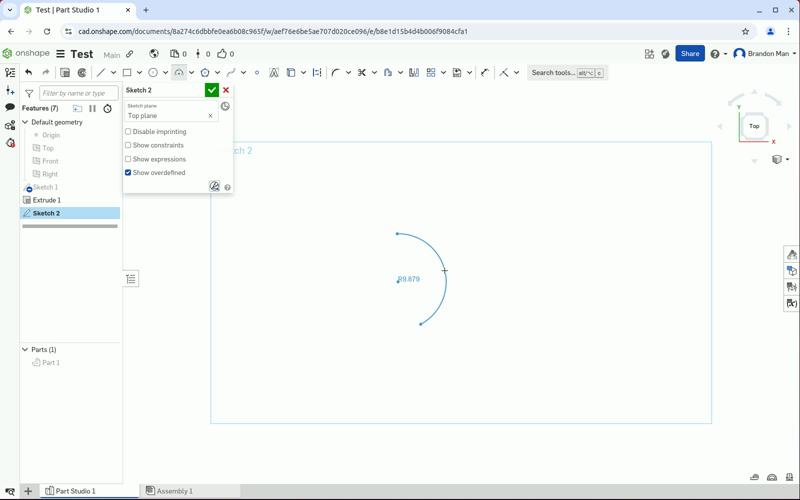
key_up(shift)
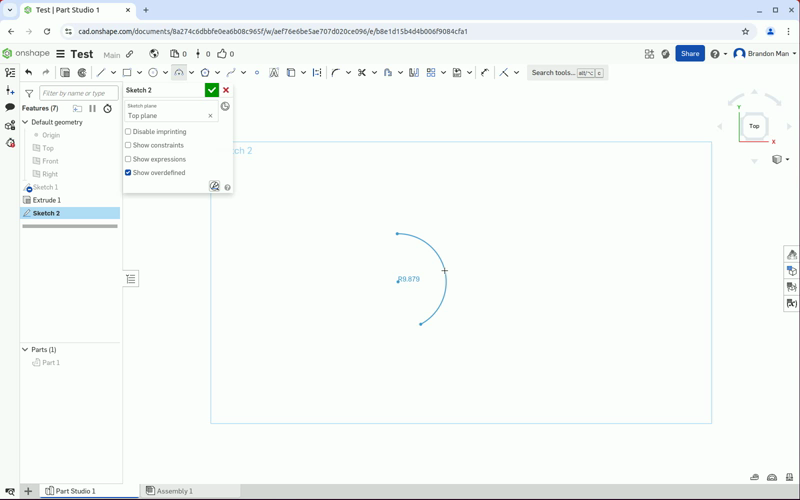
key(esc)
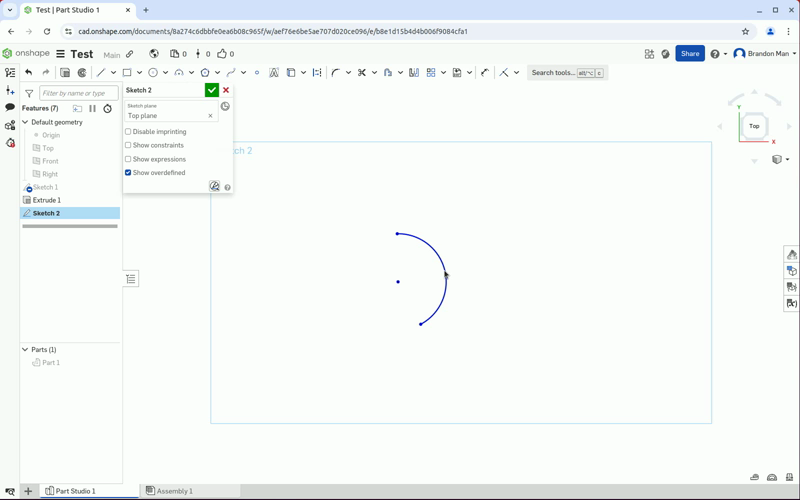
key(l)
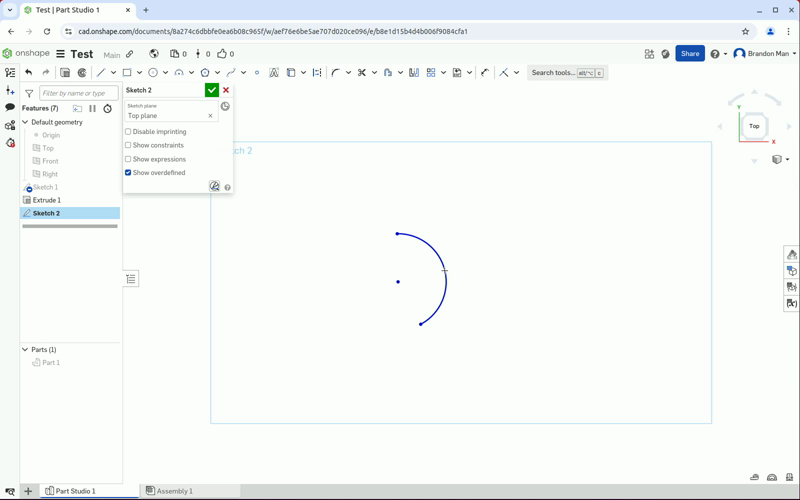
mouse_move(420, 324)
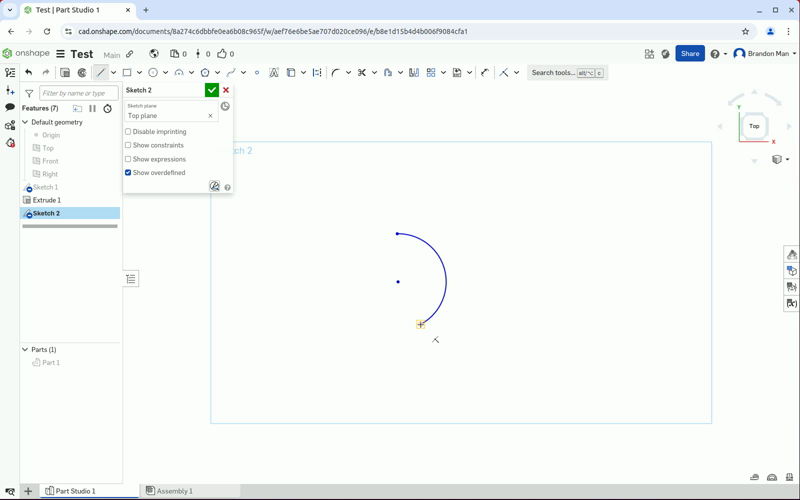
click(420, 324)
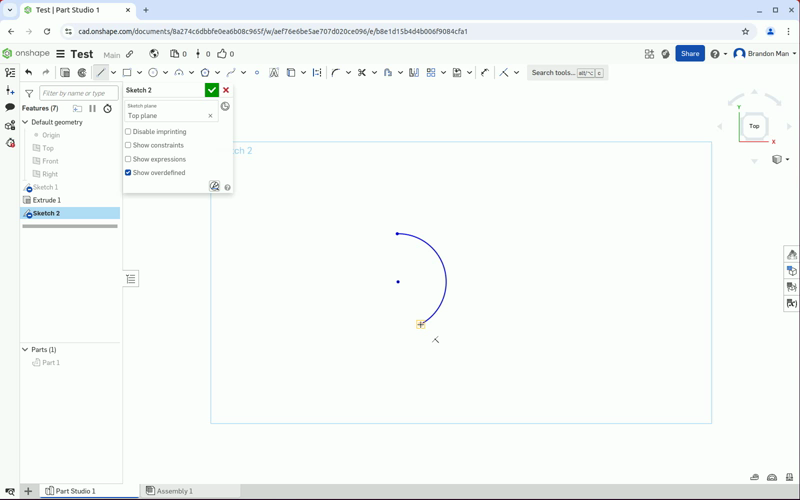
key_down(shift)
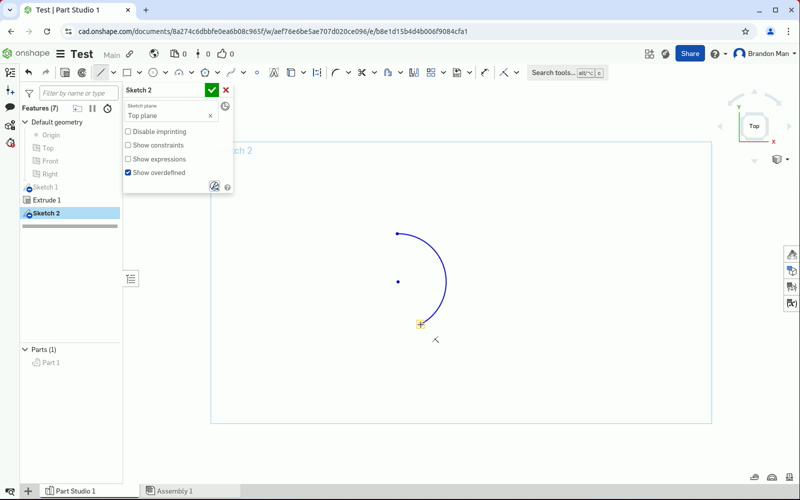
mouse_move(520, 270)
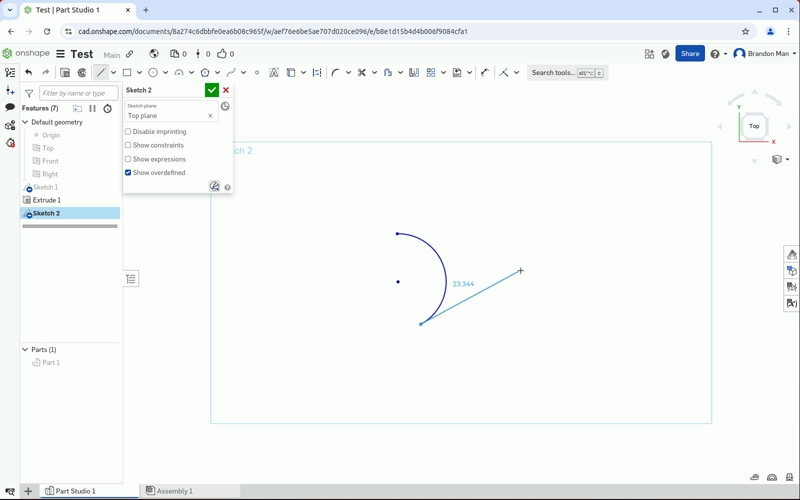
click(520, 270)
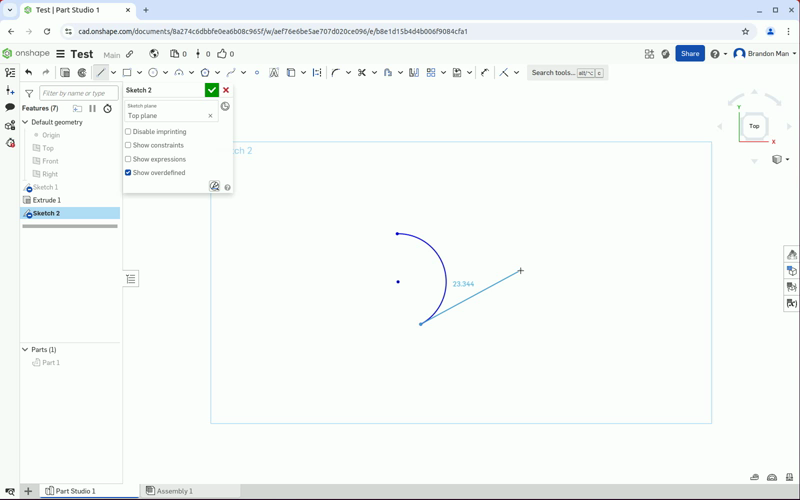
key_up(shift)
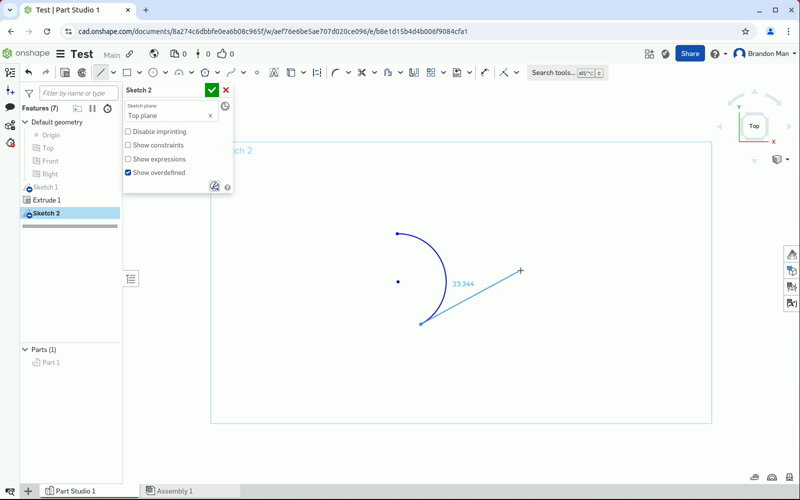
key(esc)
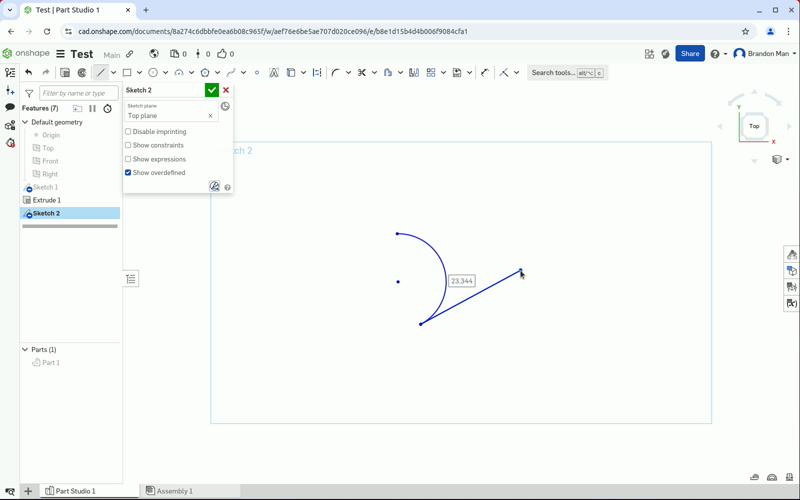
key(a)
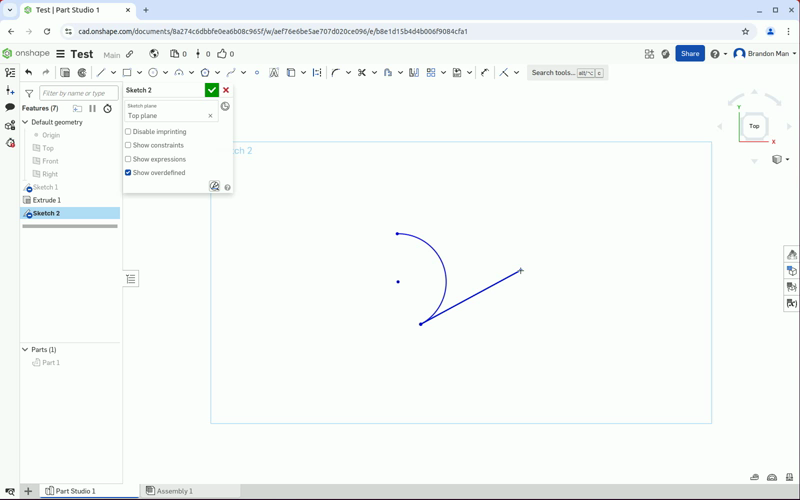
mouse_move(520, 270)
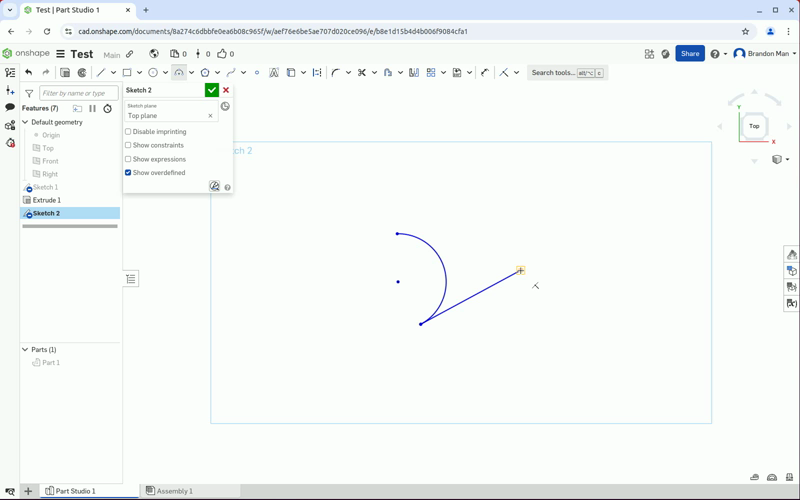
click(520, 270)
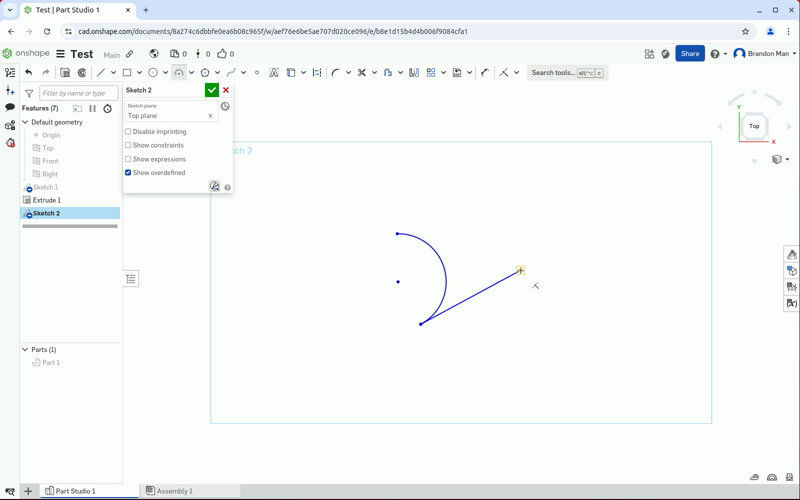
key_down(shift)
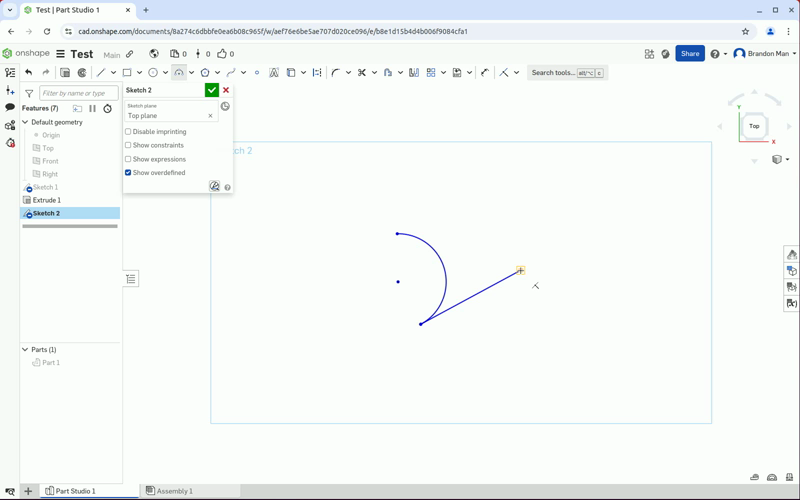
mouse_move(511, 233)
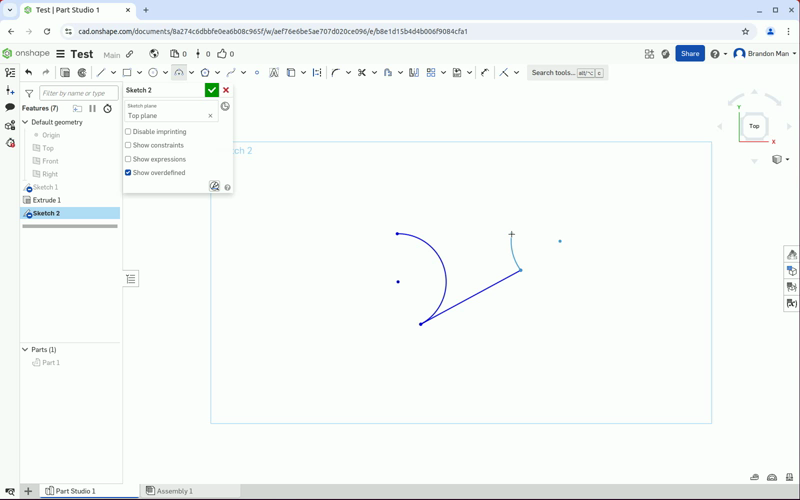
click(511, 233)
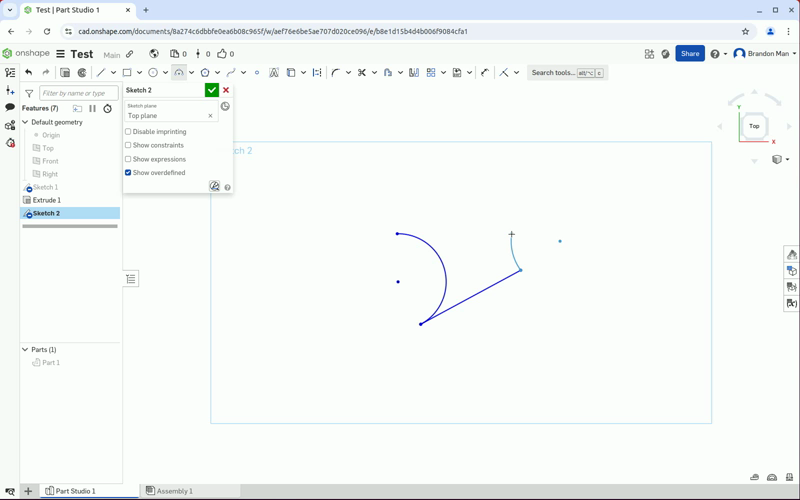
mouse_move(492, 257)
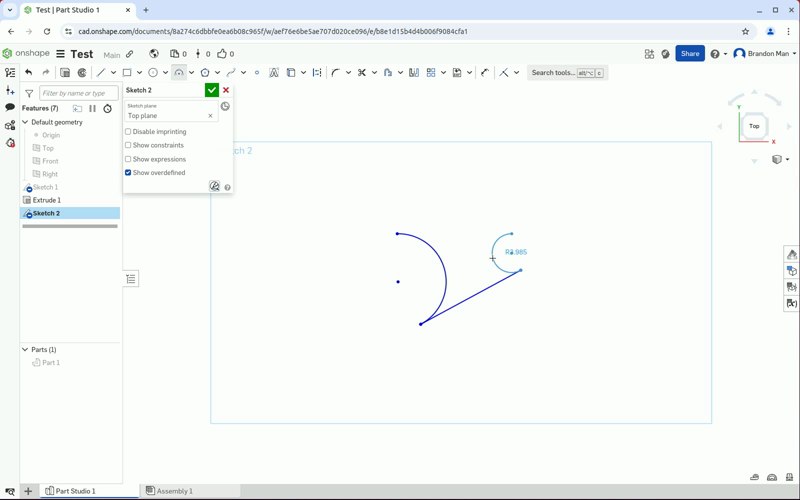
click(492, 257)
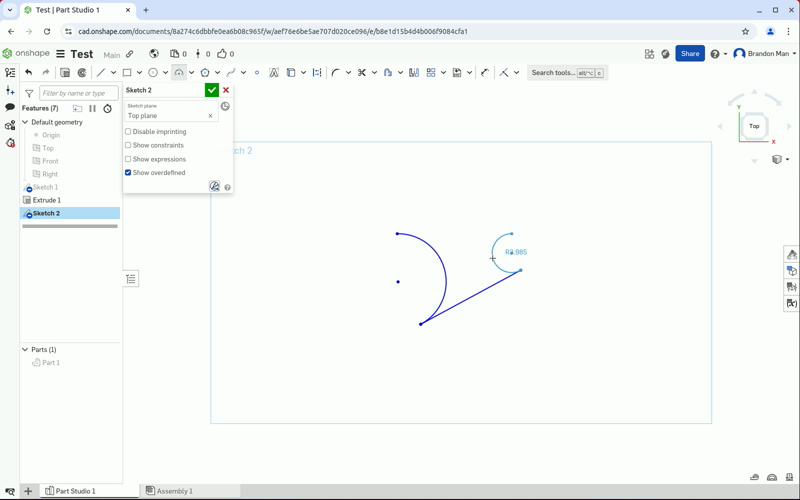
key_up(shift)
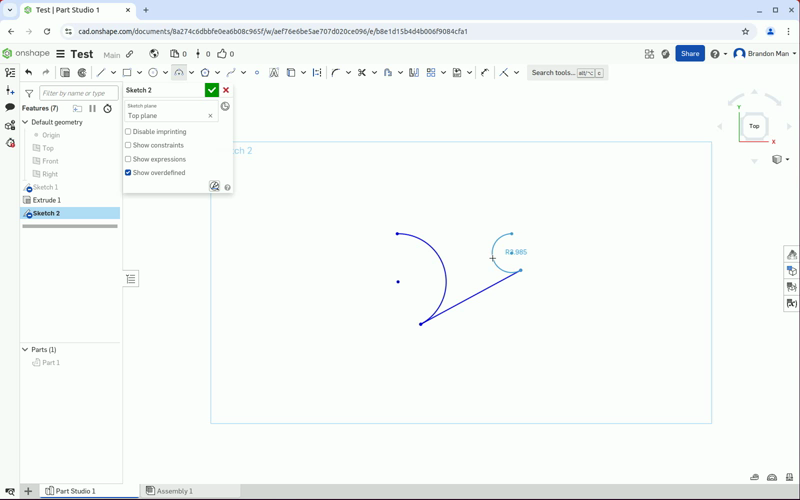
key(esc)
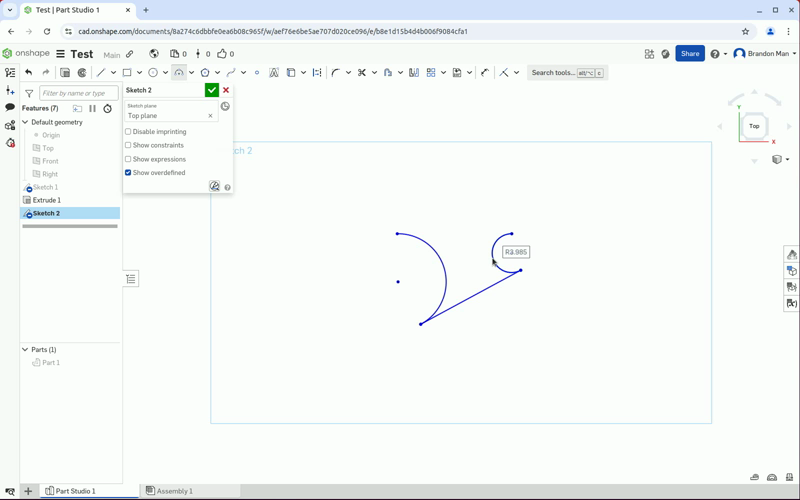
key(l)
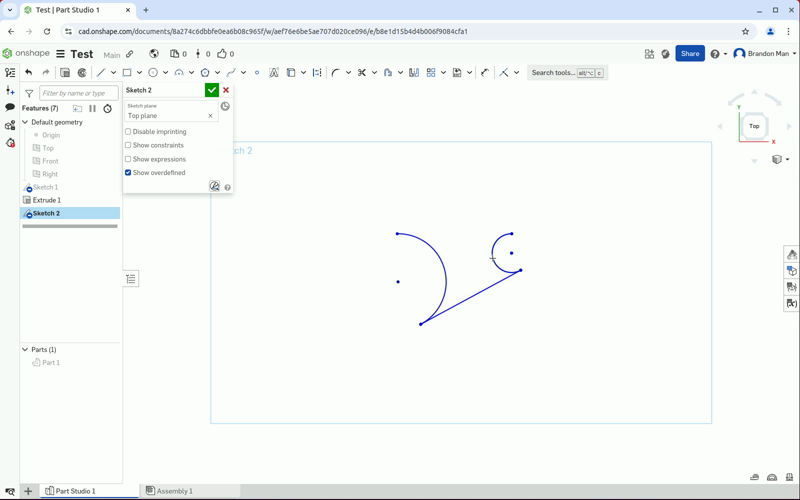
mouse_move(511, 233)
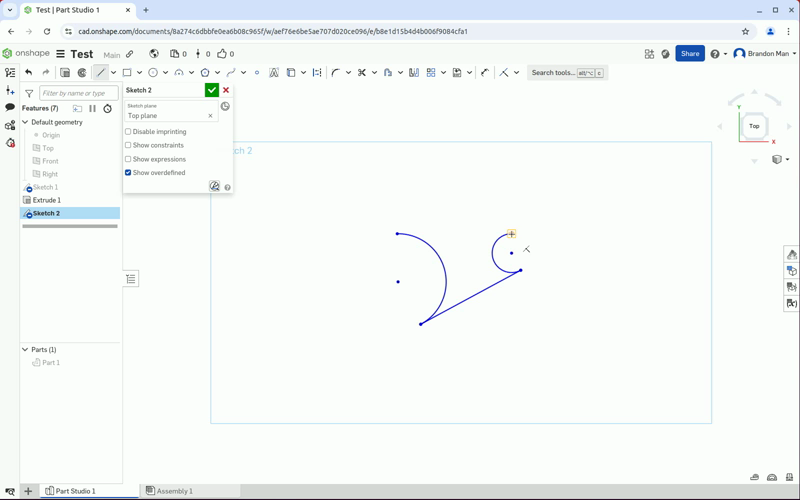
click(511, 233)
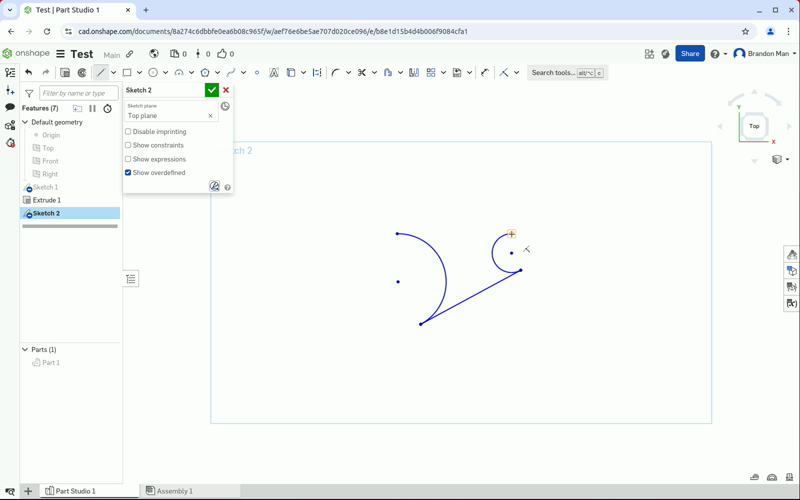
key_down(shift)
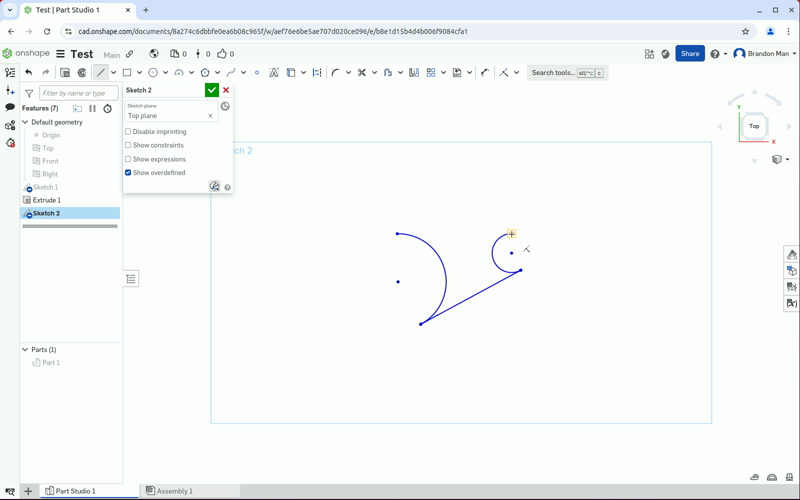
mouse_move(397, 233)
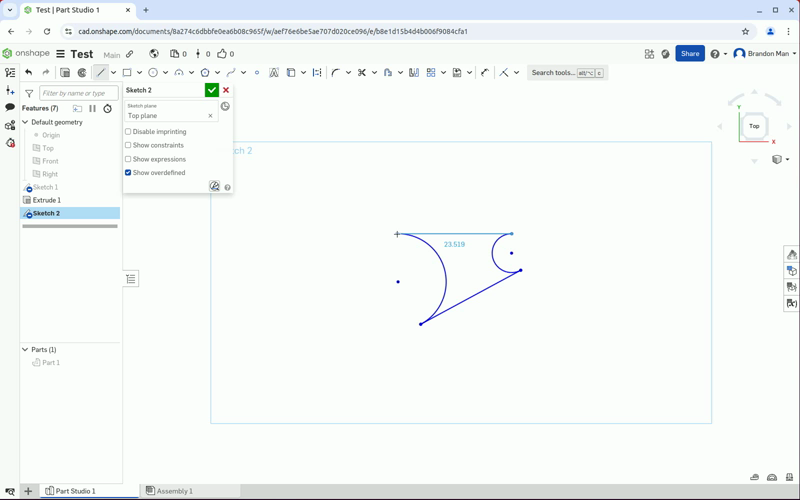
key_up(shift)
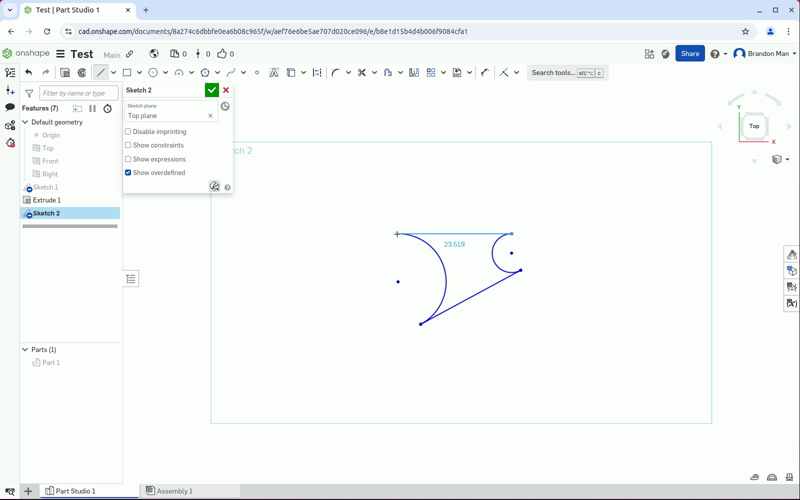
click(397, 233)
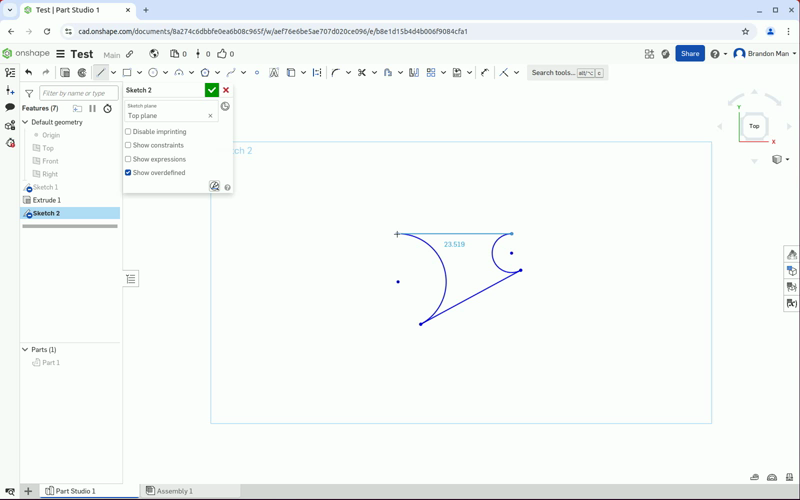
key(esc)
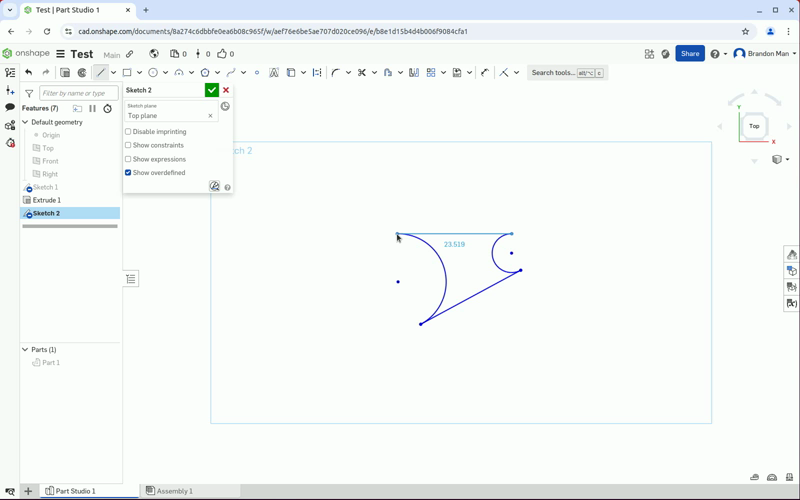
mouse_move(489, 247)
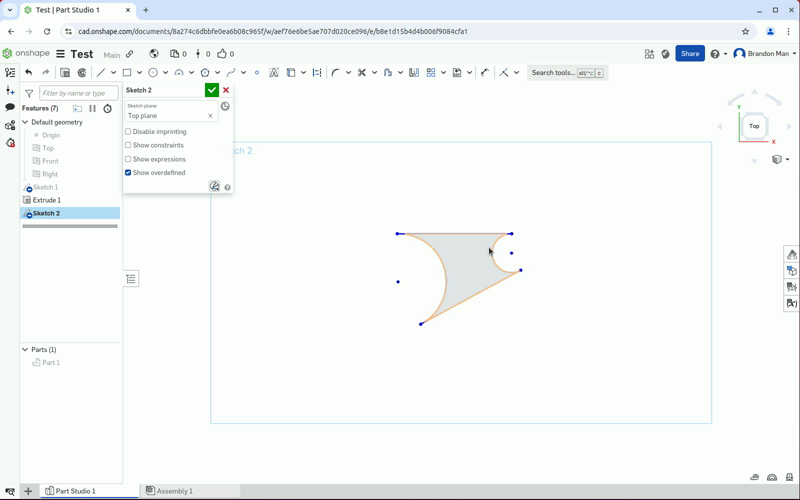
click(489, 247)
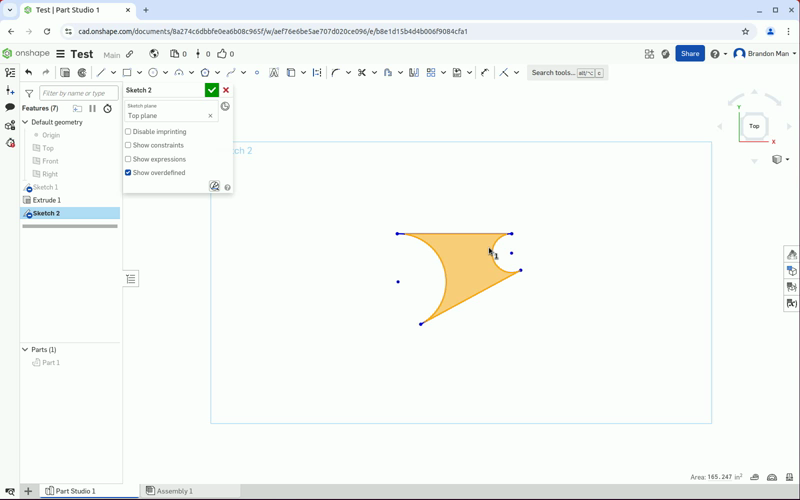
mouse_move(73, 352)
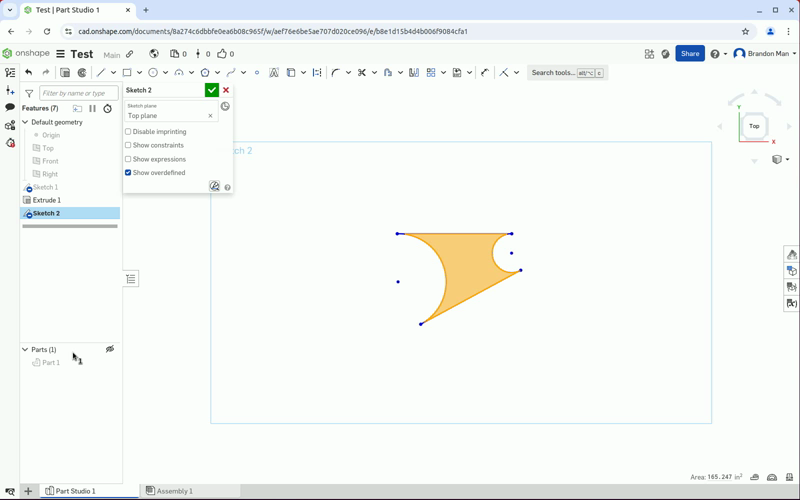
key(shift+y)
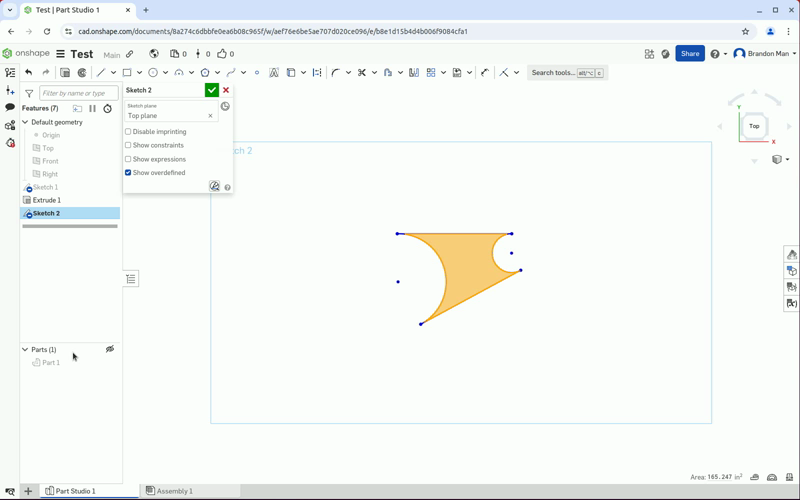
key(shift+e)
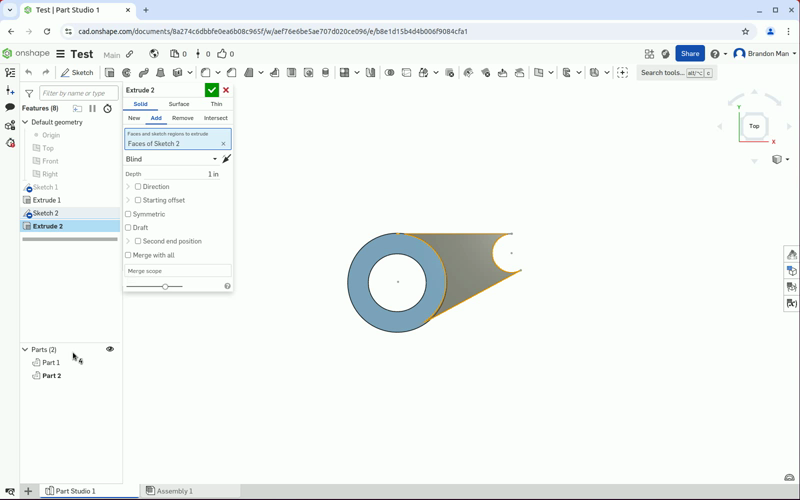
mouse_move(143, 106)
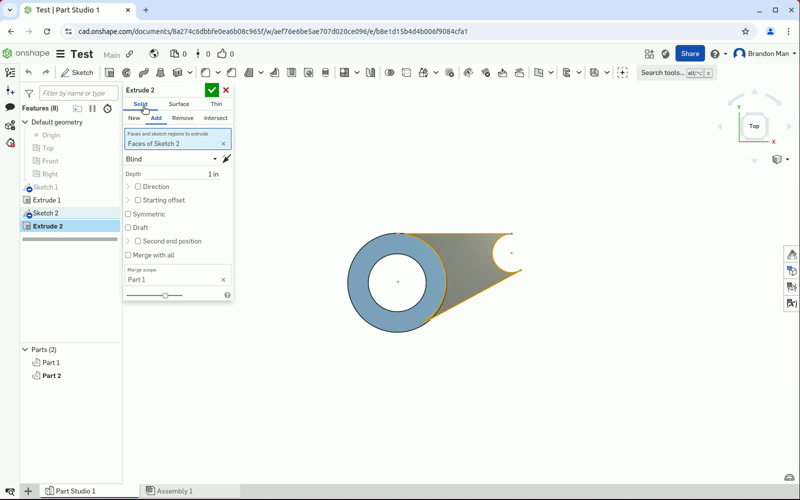
click(143, 106)
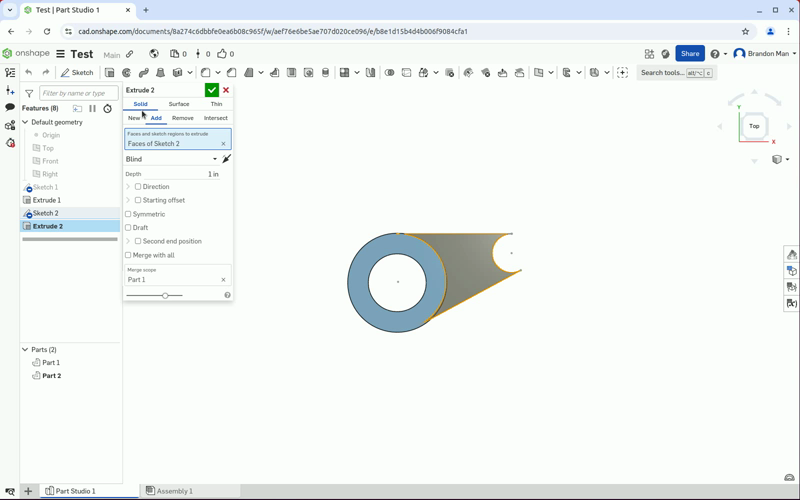
mouse_move(137, 120)
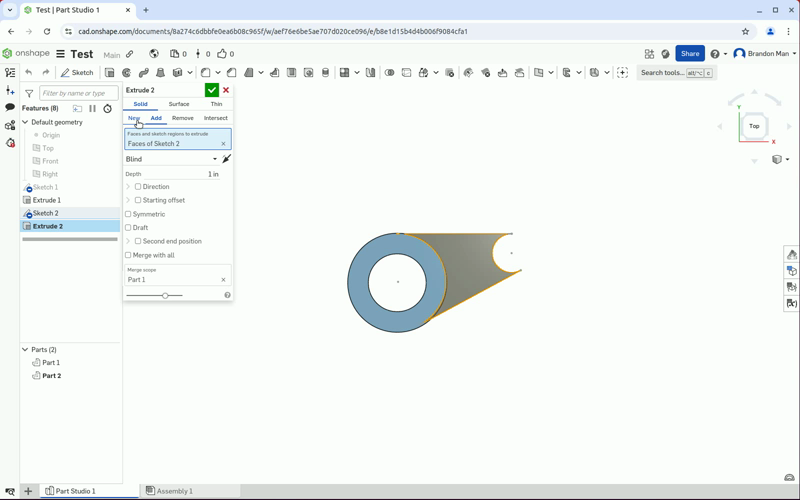
click(137, 120)
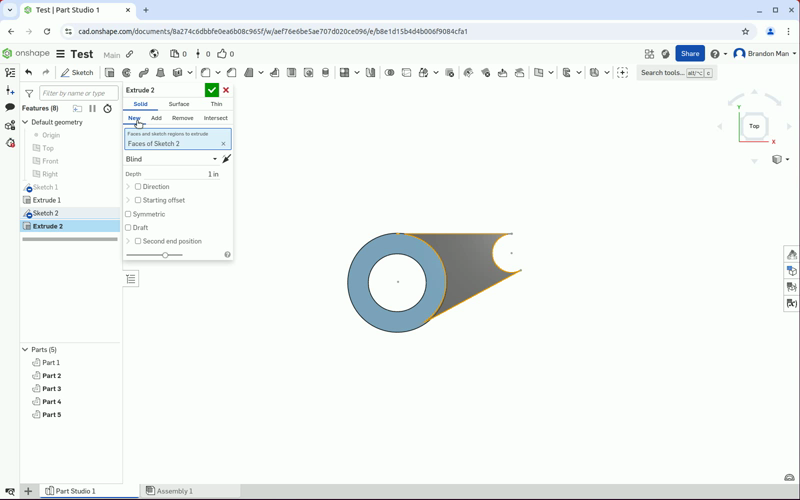
key(tab, 4)
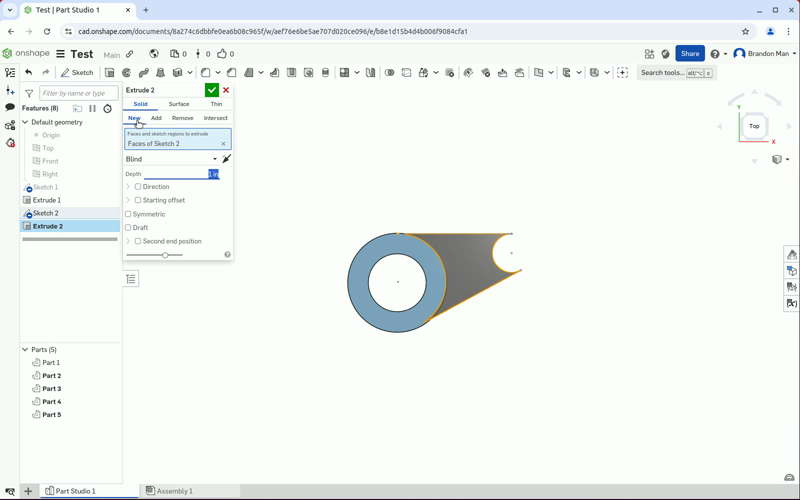
text(7.943)
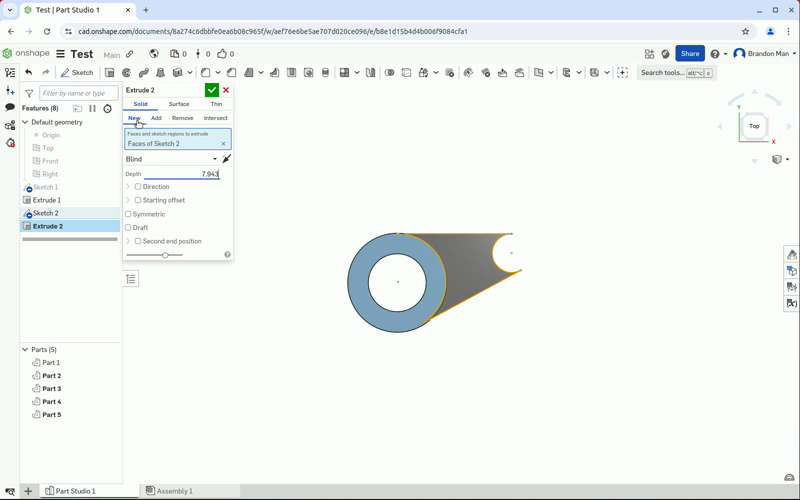
key(enter)
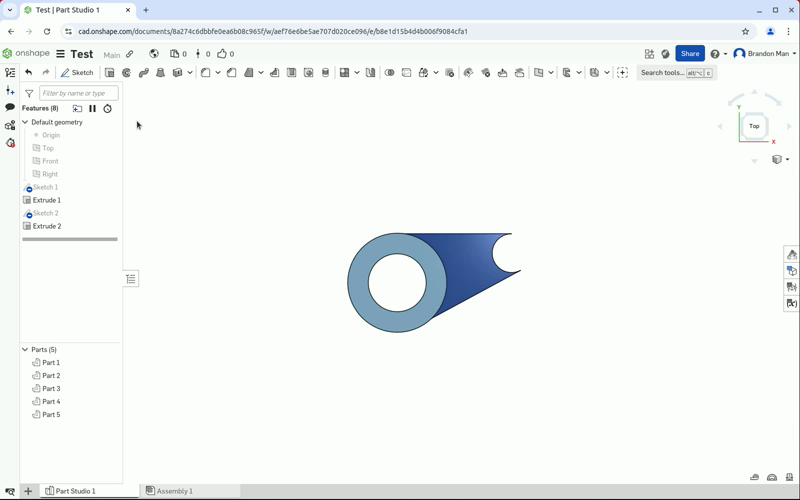
key(shift+h)
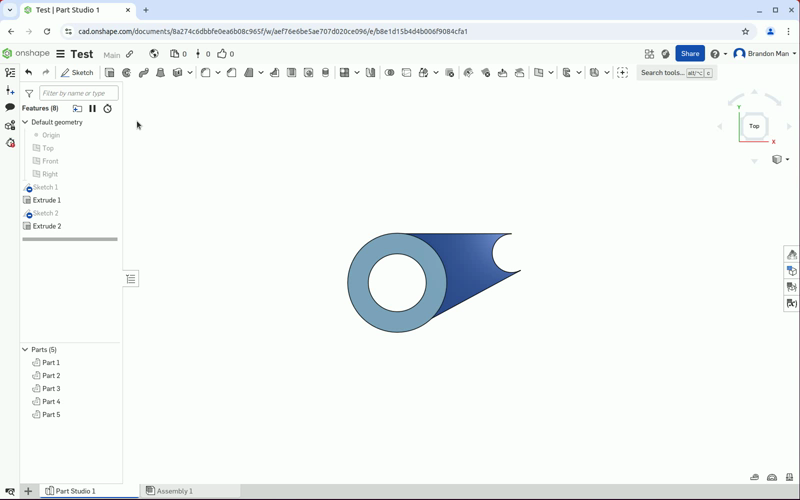
key(shift+h)
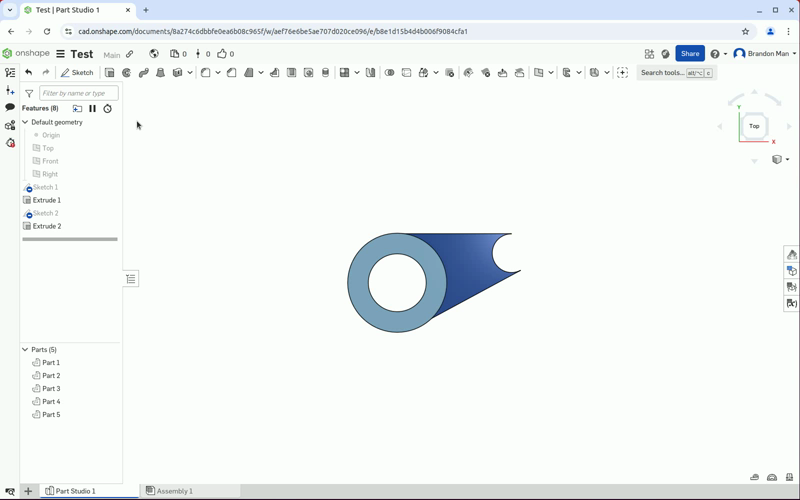
mouse_move(73, 189)
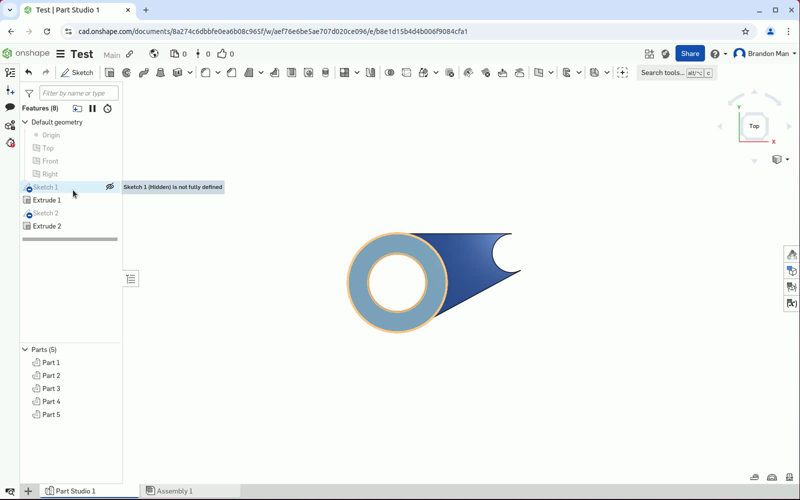
click(73, 189)
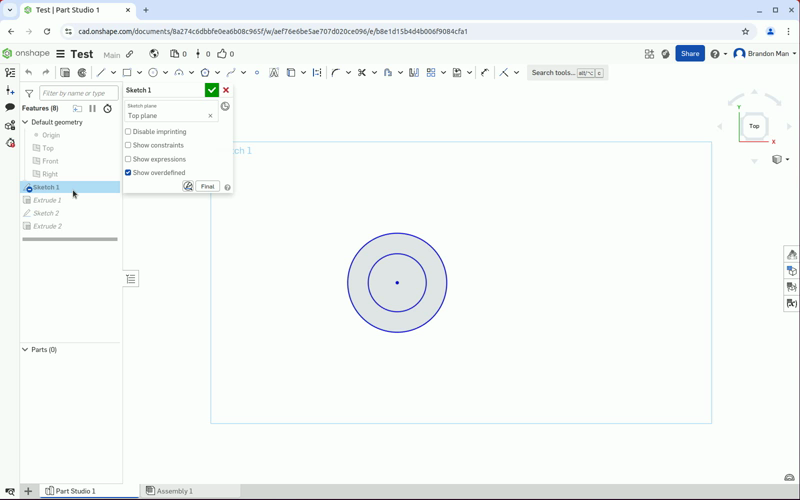
mouse_move(229, 92)
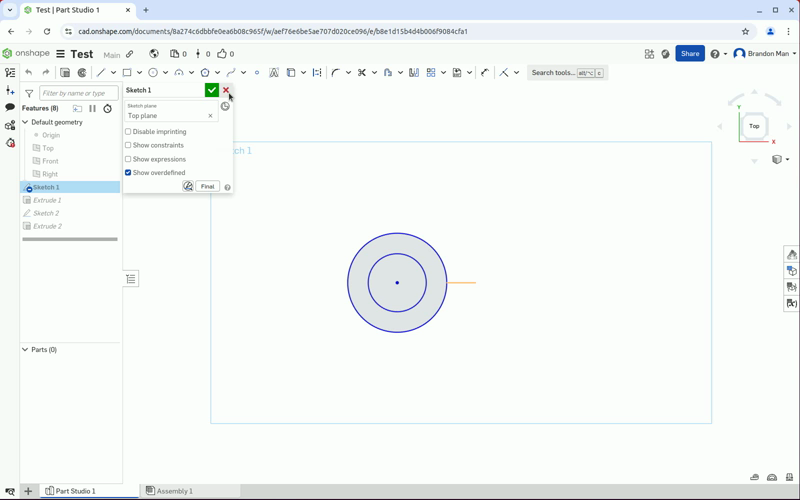
click(229, 92)
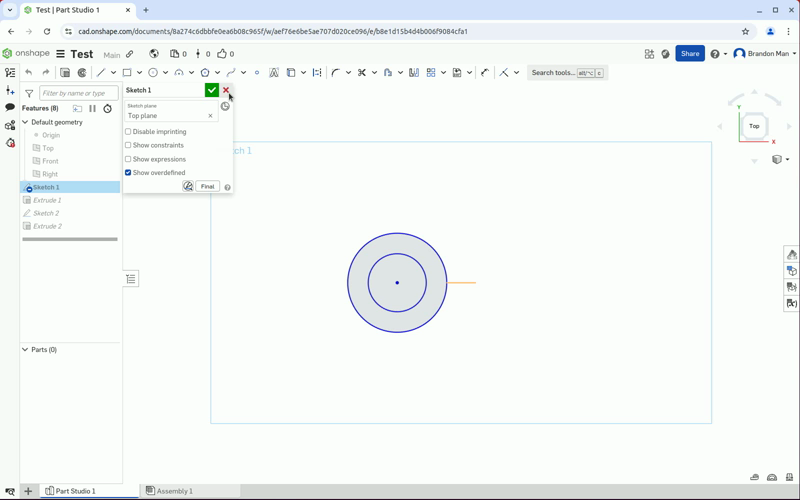
key(shift+s)
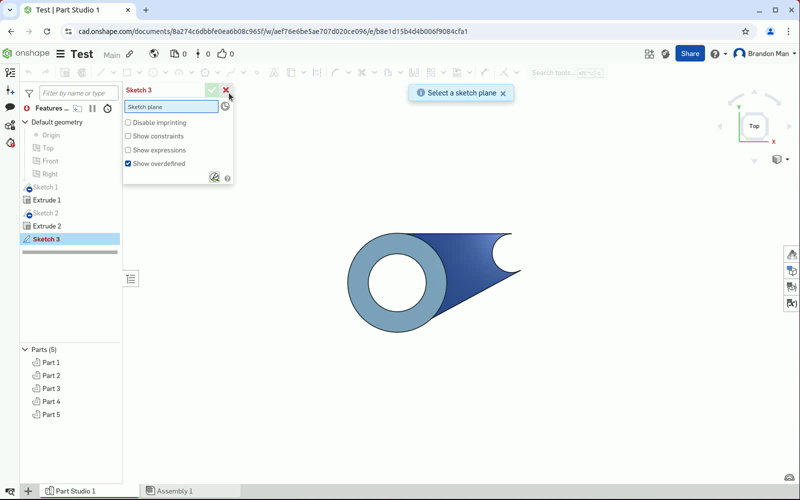
mouse_move(73, 150)
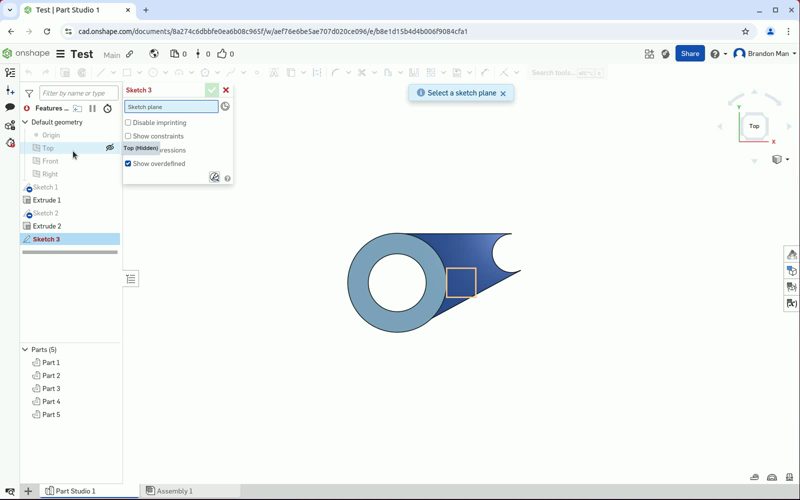
click(73, 150)
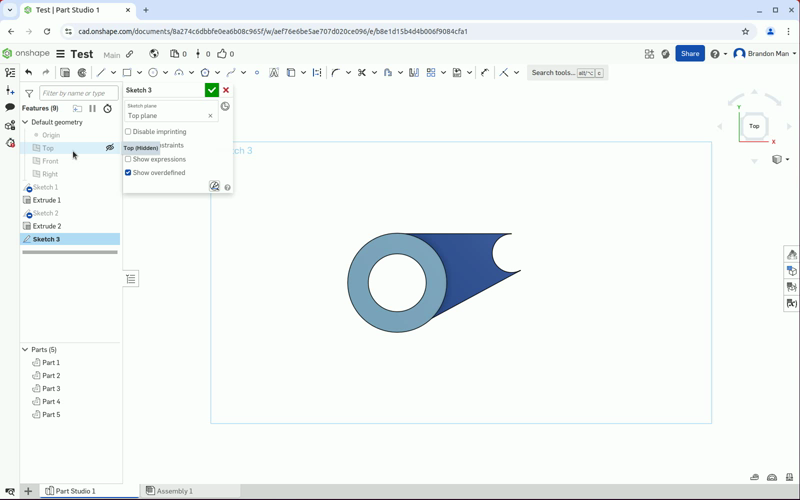
mouse_move(73, 352)
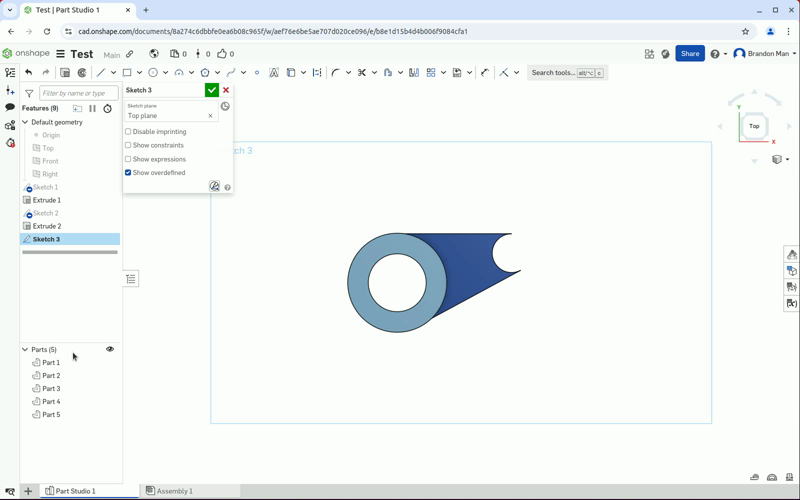
key(y)
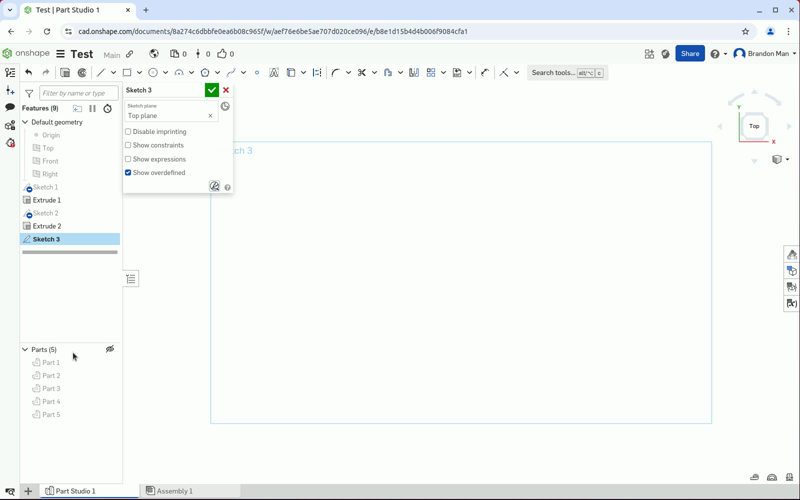
key(c)
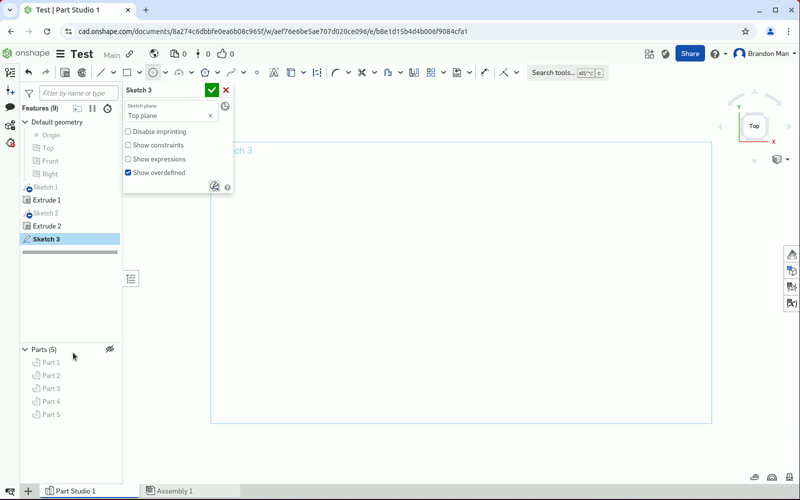
key_down(shift)
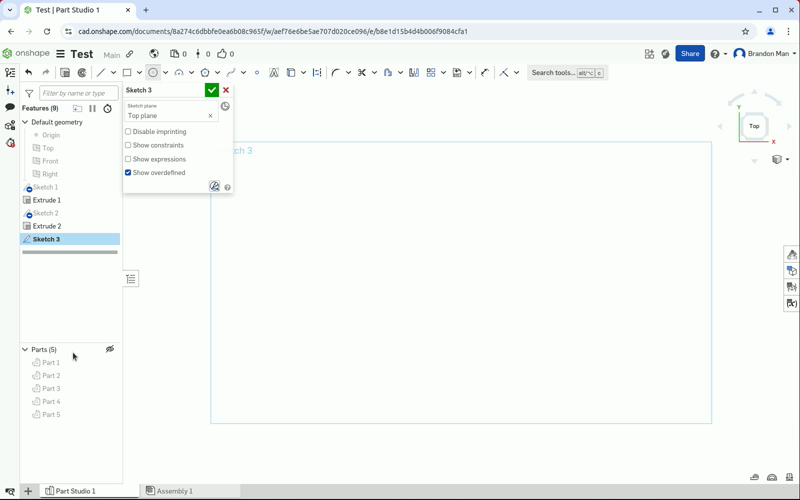
mouse_move(511, 253)
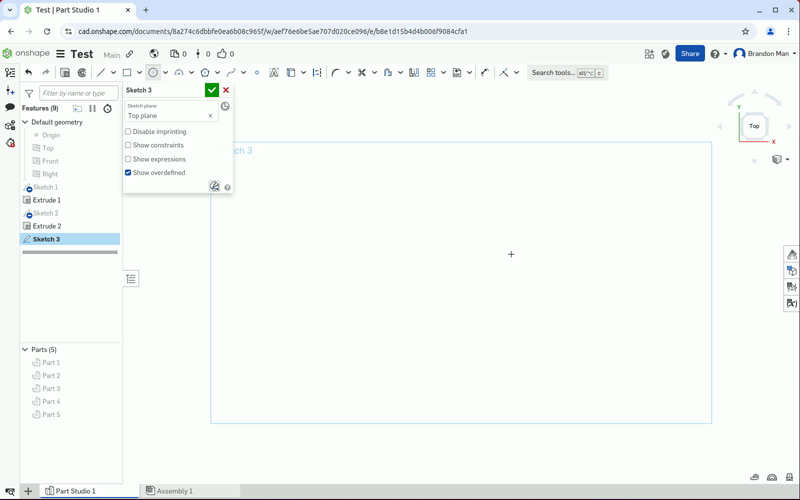
click(511, 253)
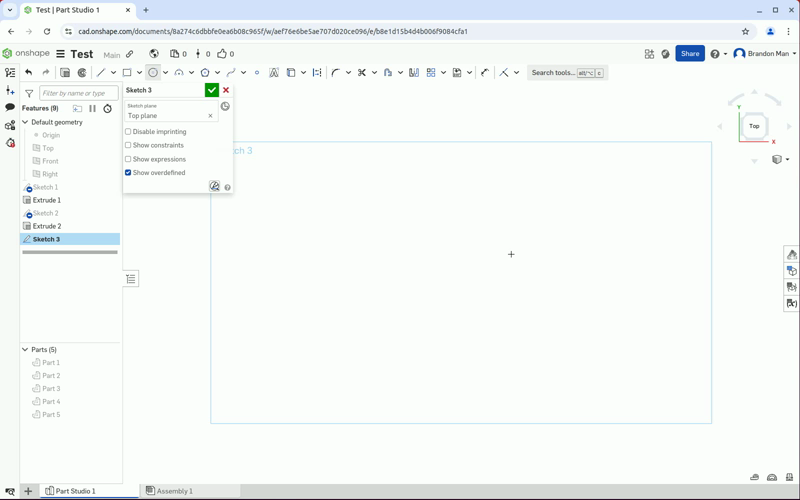
key_up(shift)
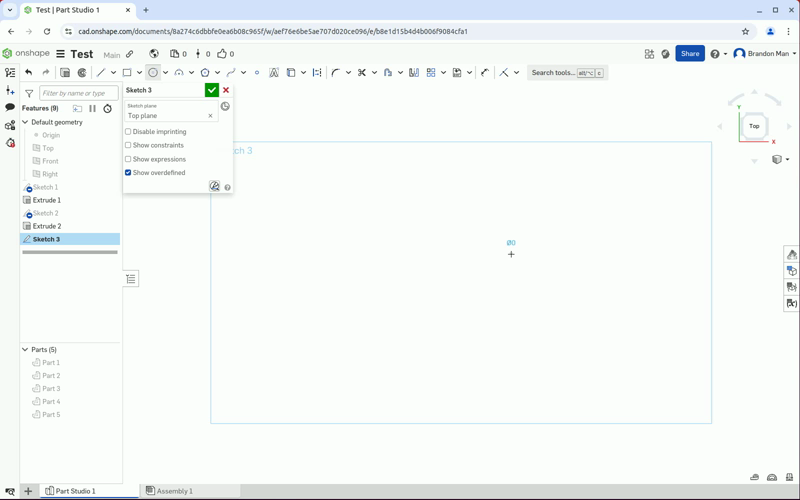
mouse_move(531, 253)
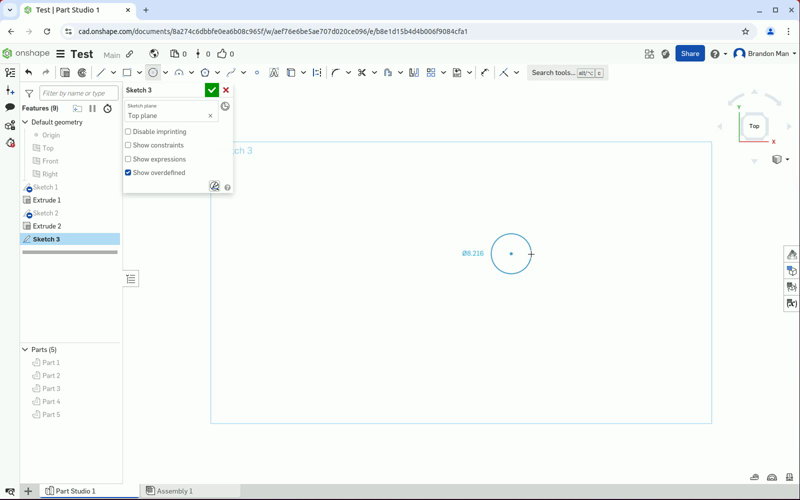
click(531, 253)
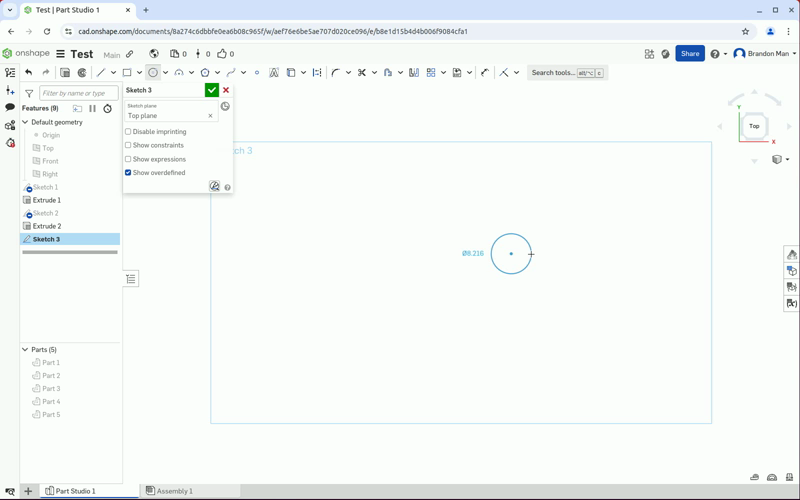
key(esc)
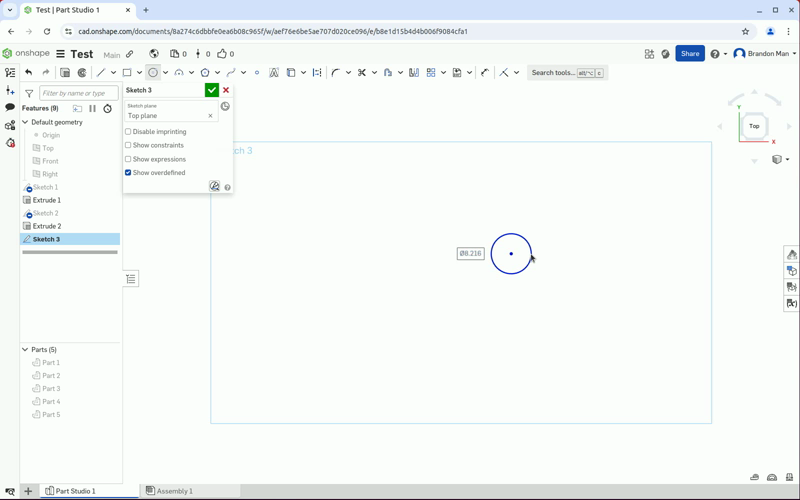
key(c)
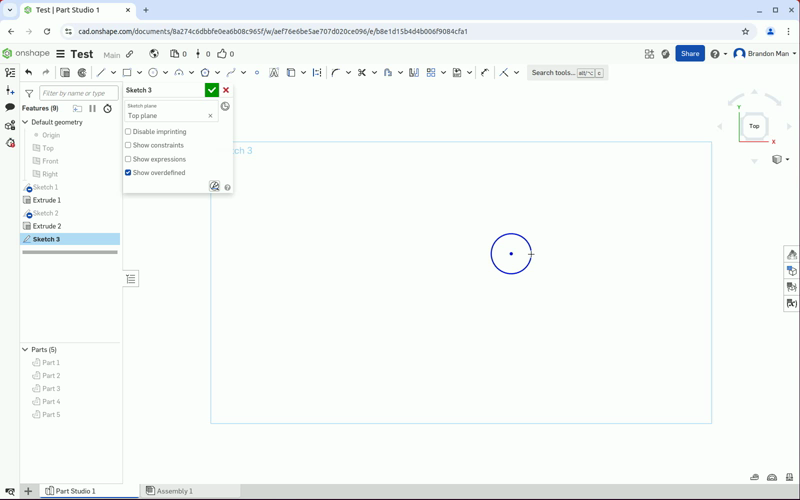
key_down(shift)
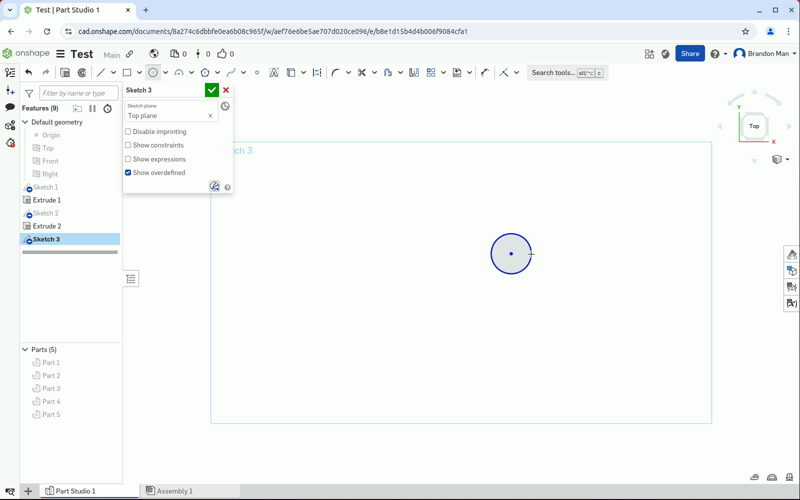
mouse_move(511, 253)
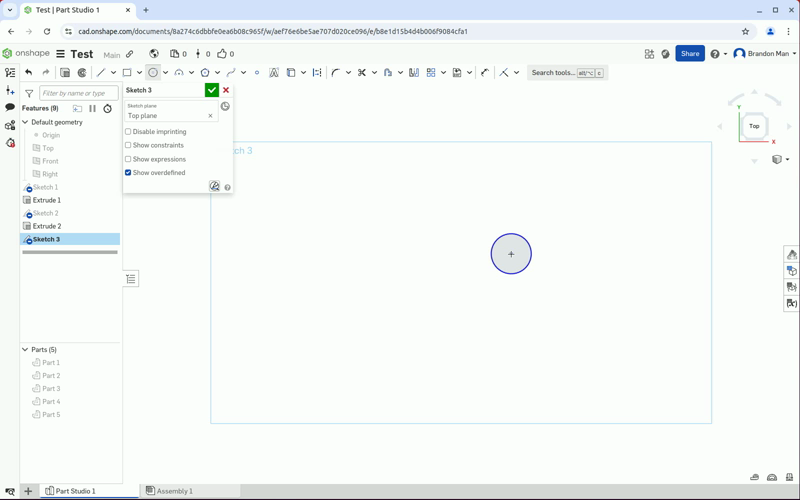
click(511, 253)
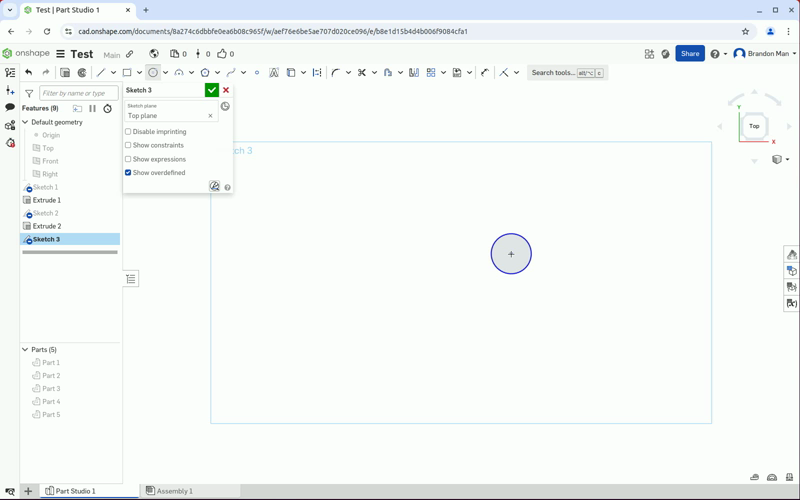
key_up(shift)
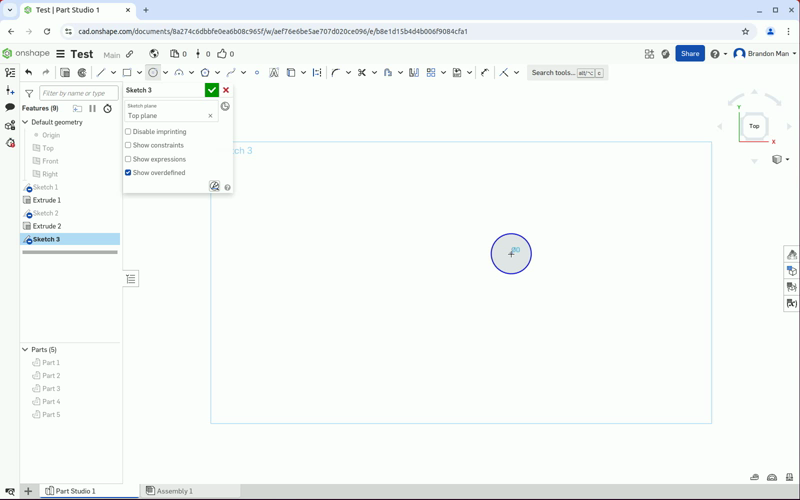
mouse_move(521, 253)
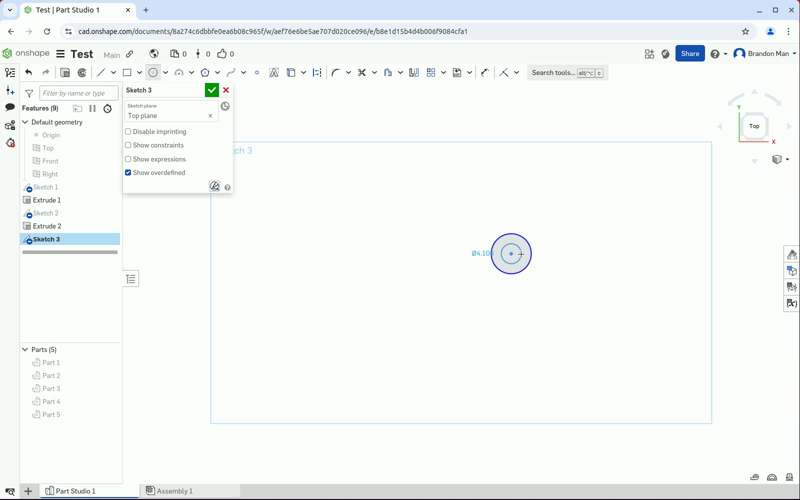
click(521, 253)
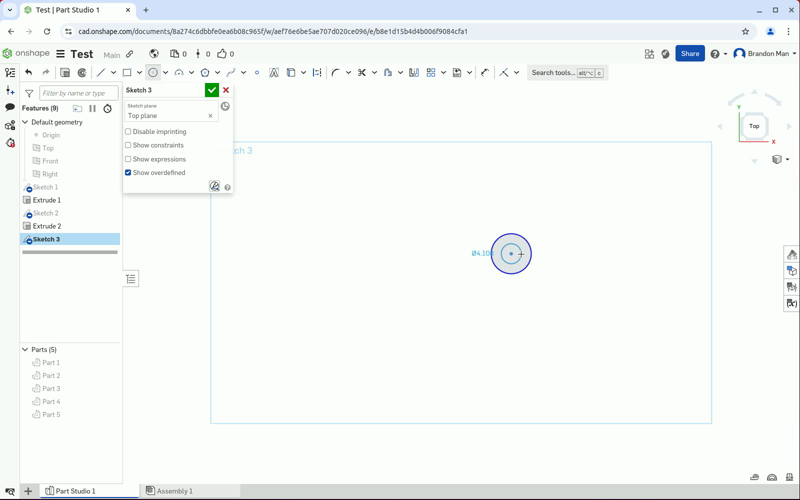
key(esc)
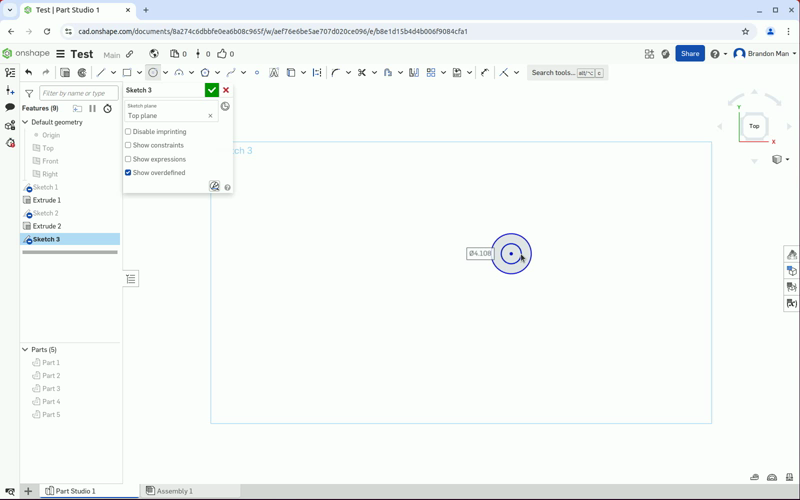
mouse_move(522, 242)
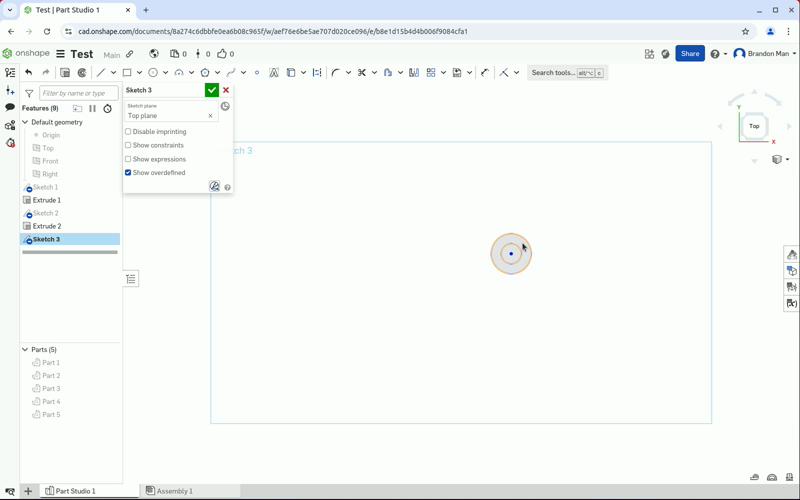
scroll(6)
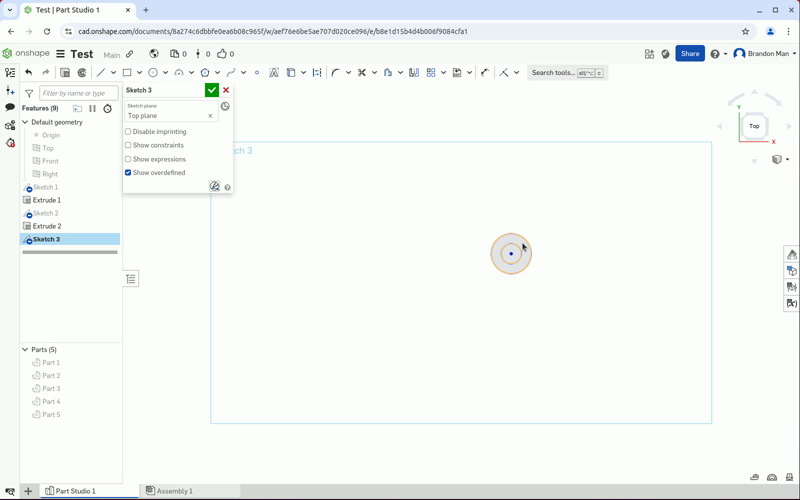
scroll(6)
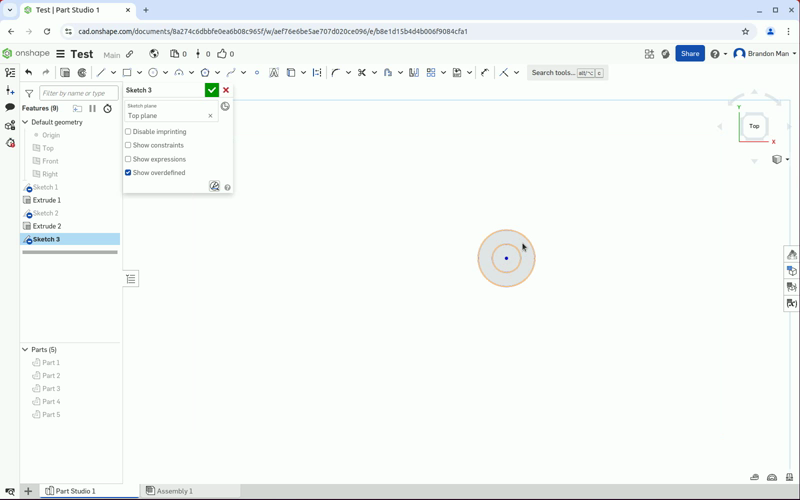
scroll(6)
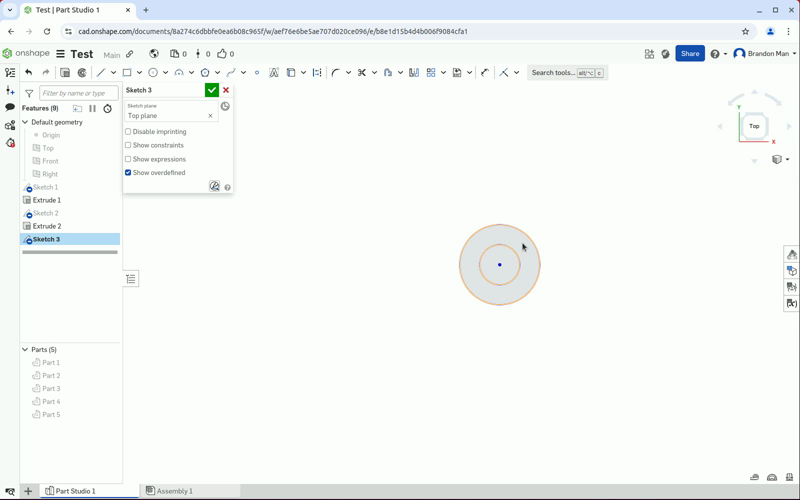
scroll(6)
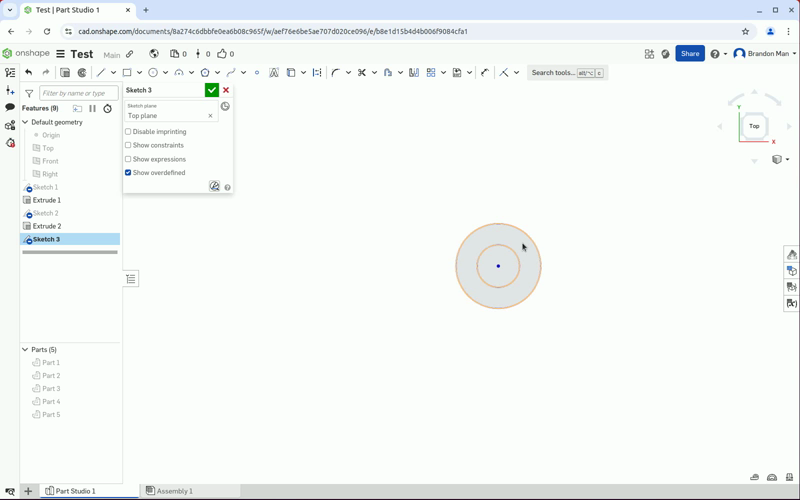
scroll(6)
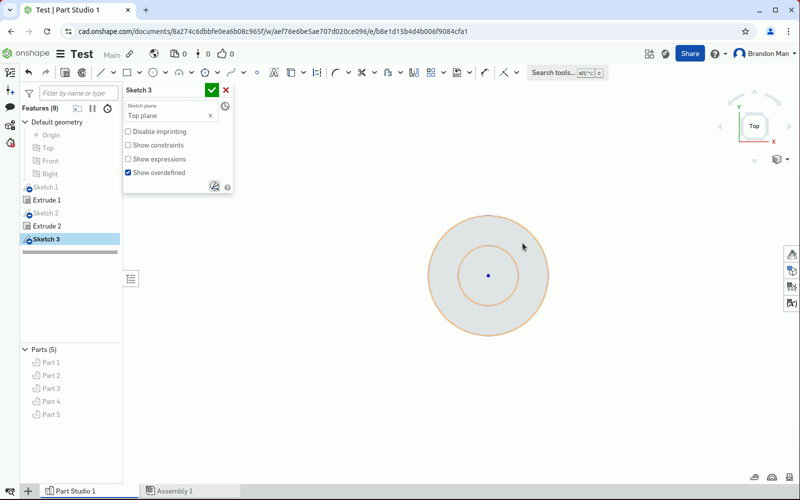
scroll(6)
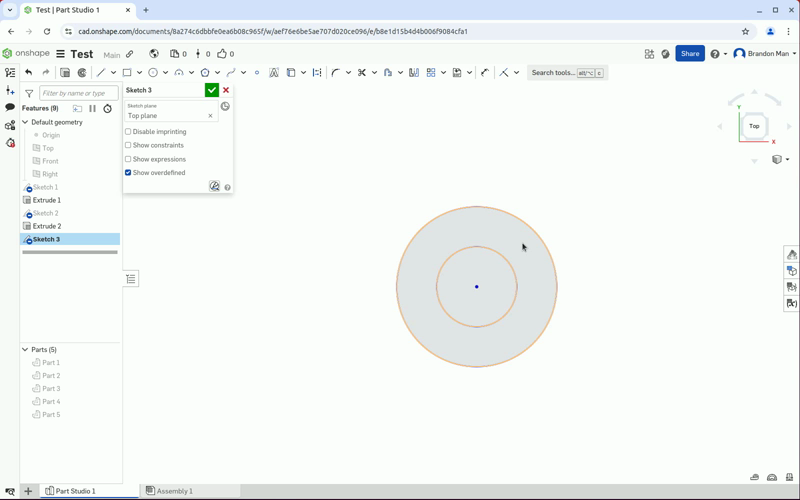
scroll(6)
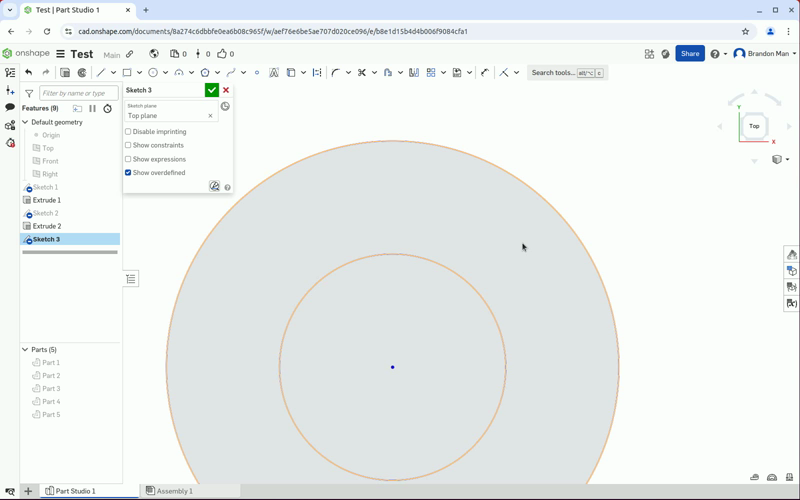
click(522, 242)
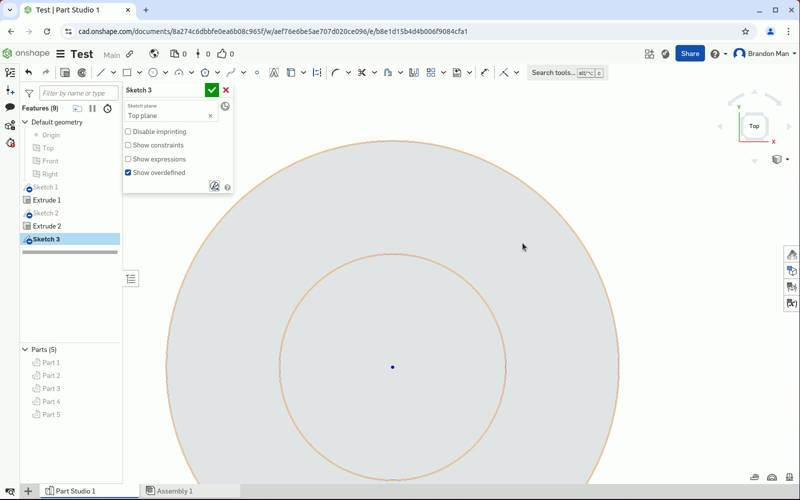
scroll(-6)
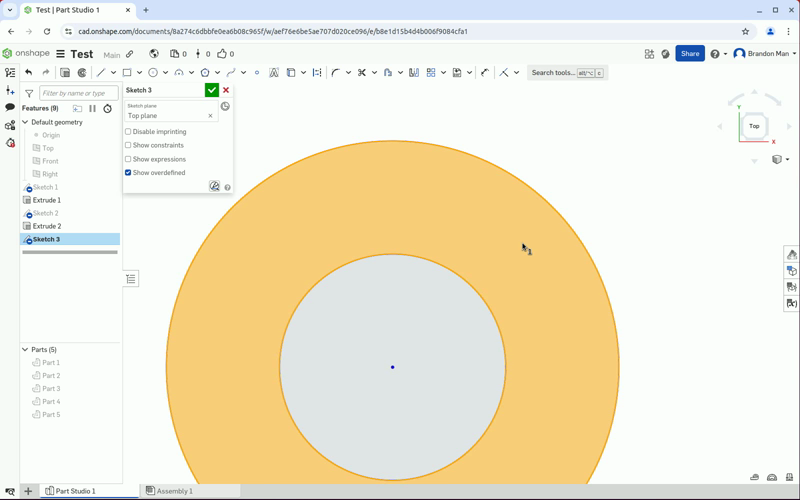
scroll(-6)
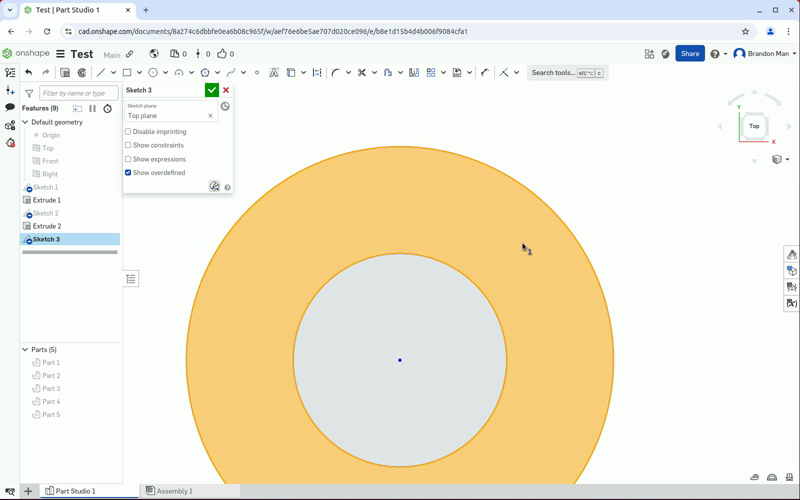
scroll(-6)
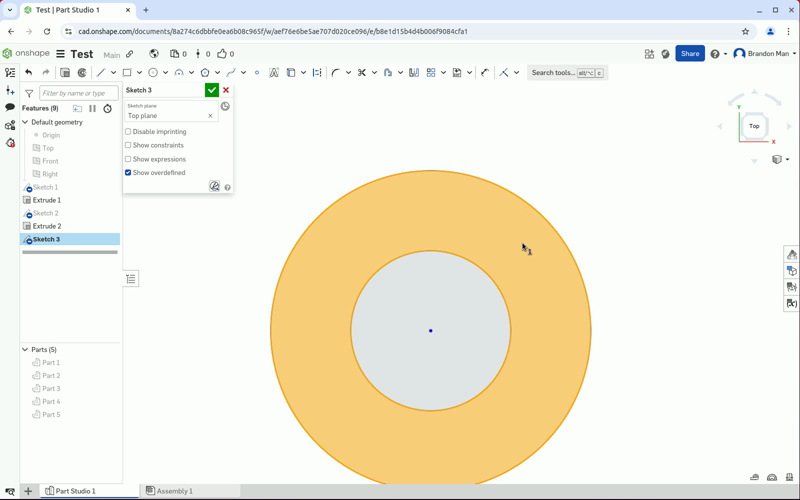
scroll(-6)
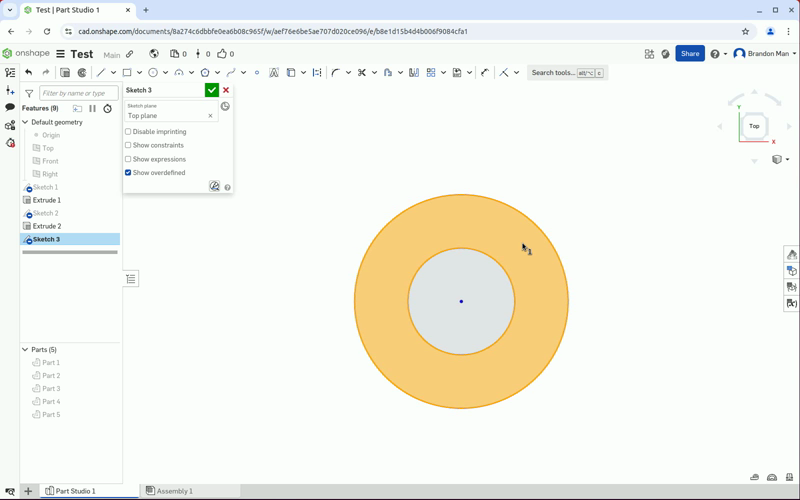
scroll(-6)
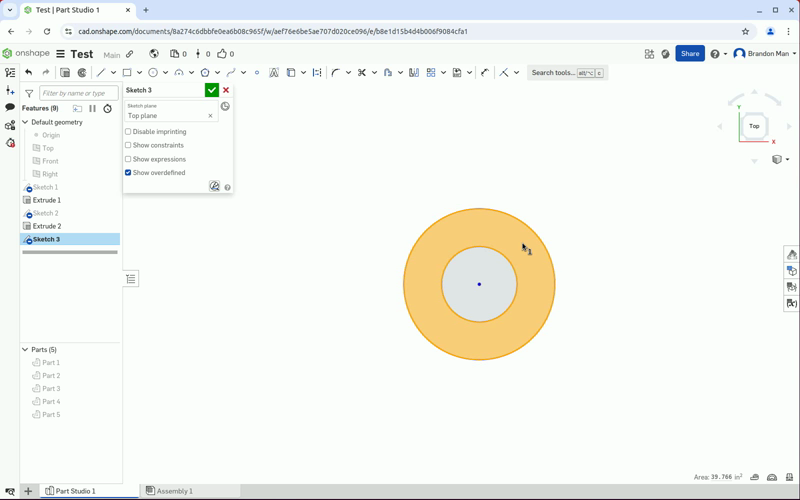
scroll(-6)
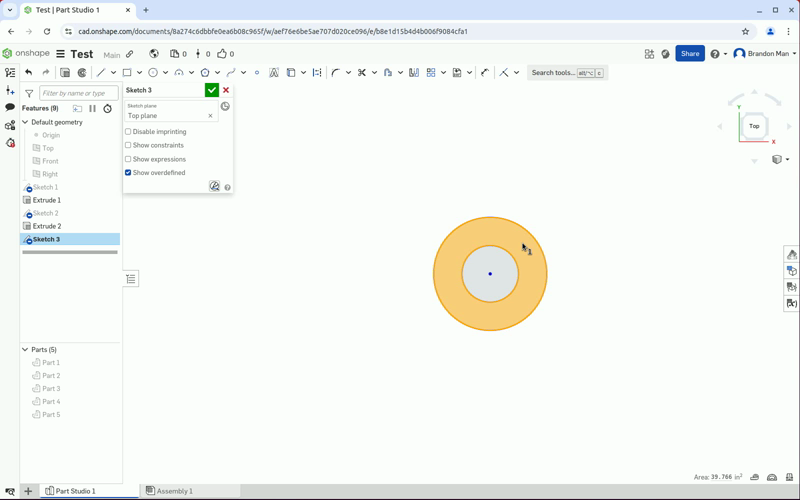
scroll(-6)
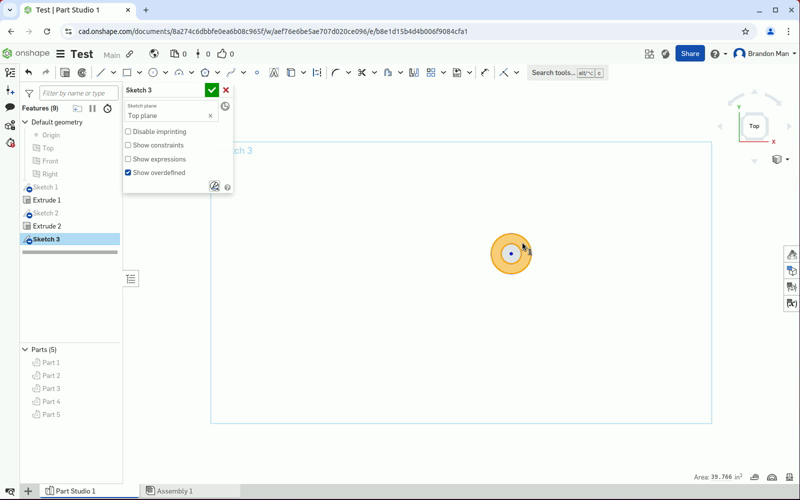
mouse_move(73, 352)
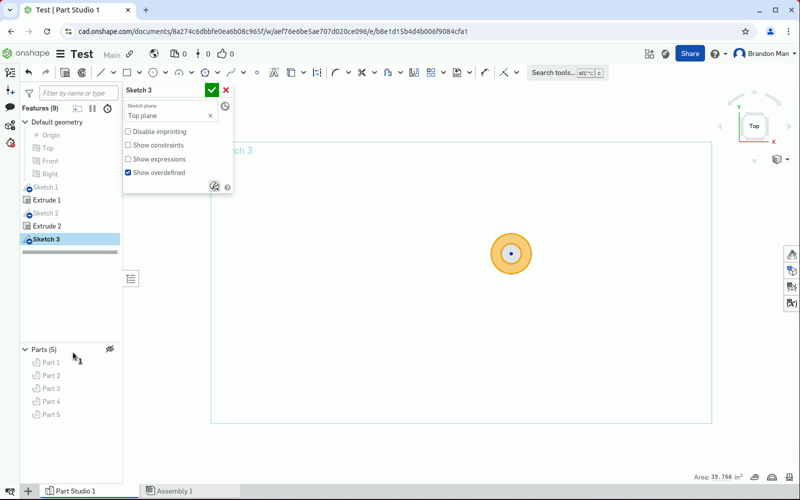
key(shift+y)
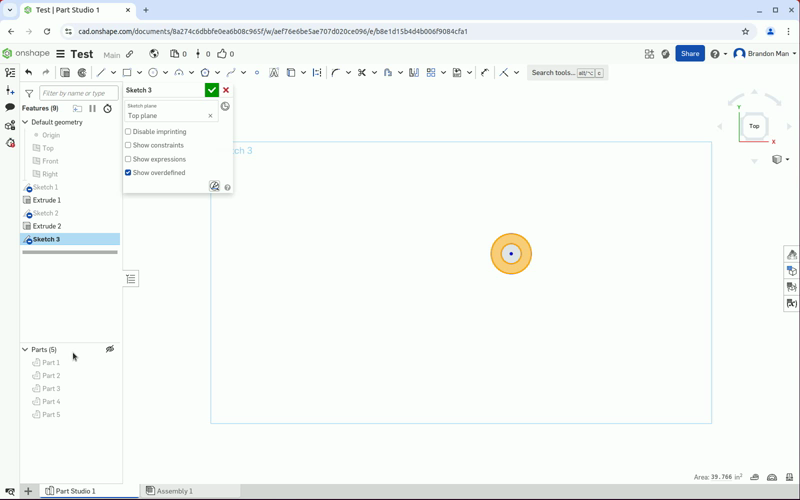
key(shift+e)
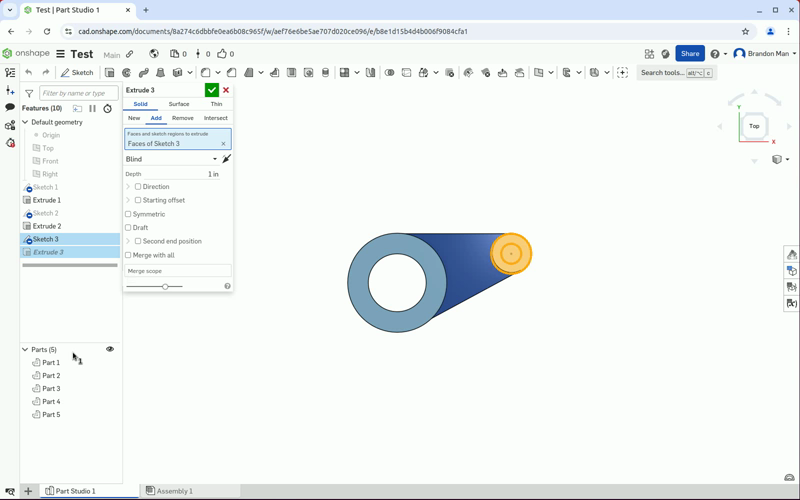
mouse_move(143, 106)
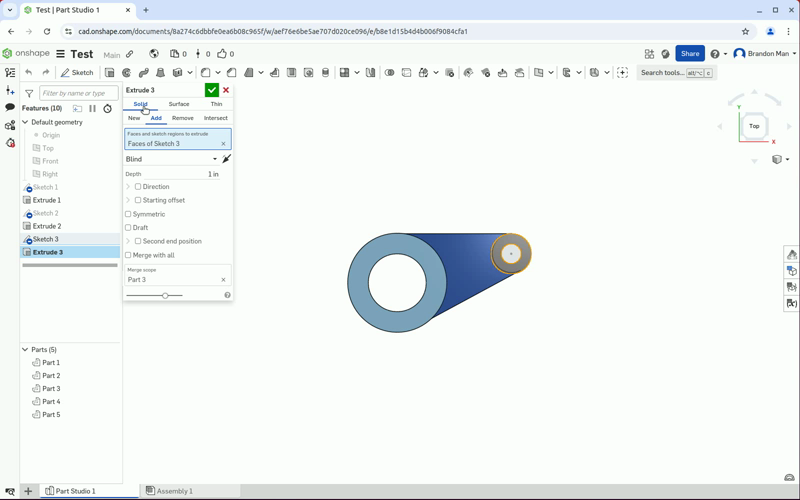
click(143, 106)
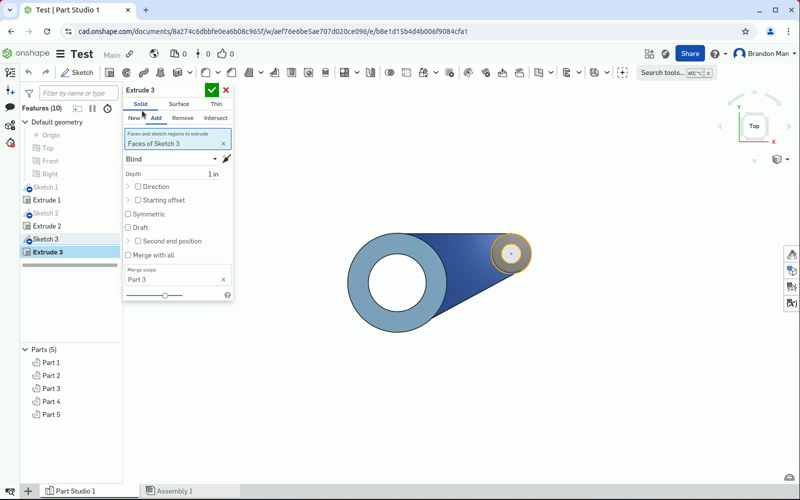
mouse_move(137, 120)
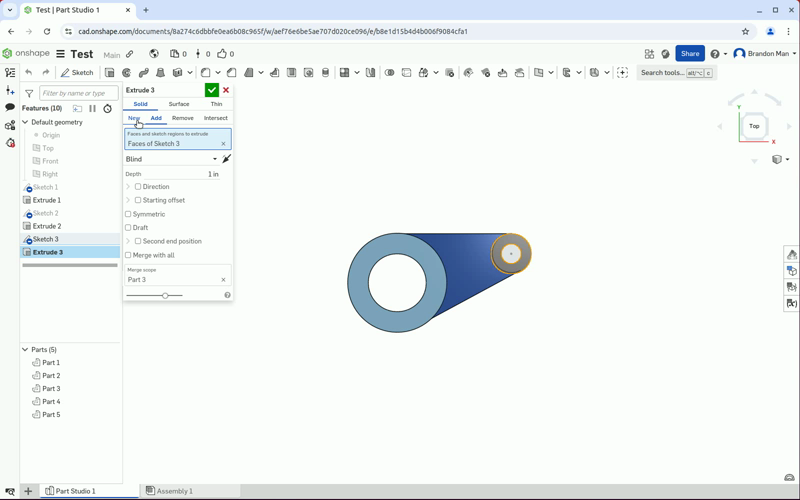
click(137, 120)
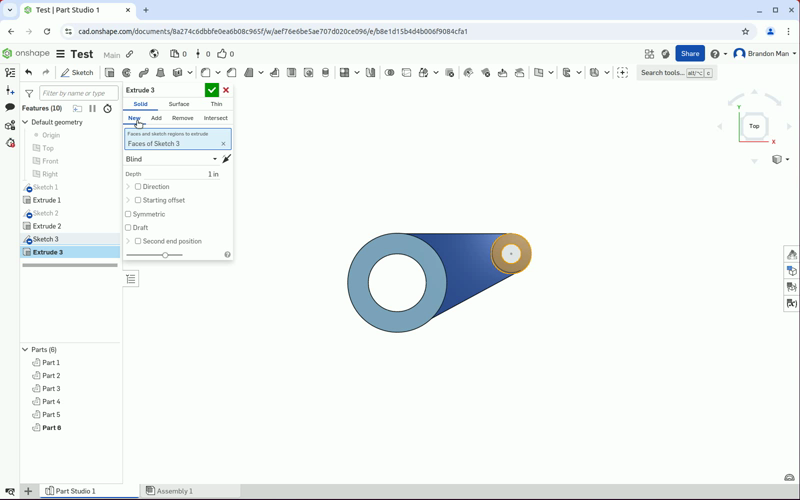
key(tab, 4)
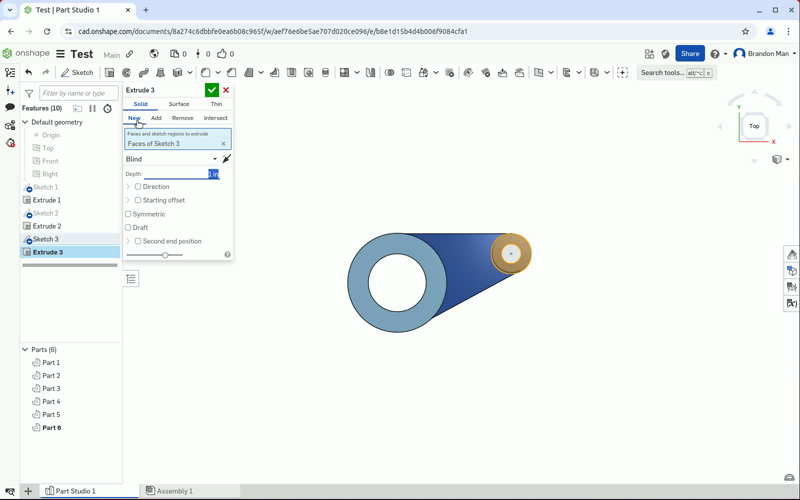
text(4.092)
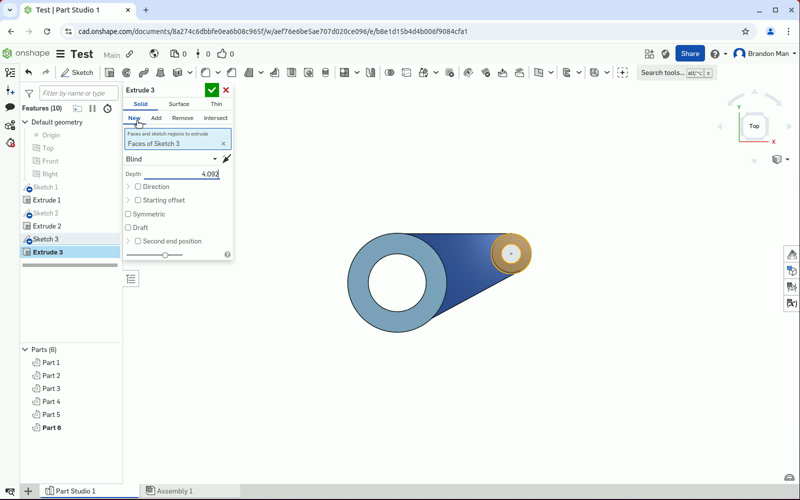
key(enter)
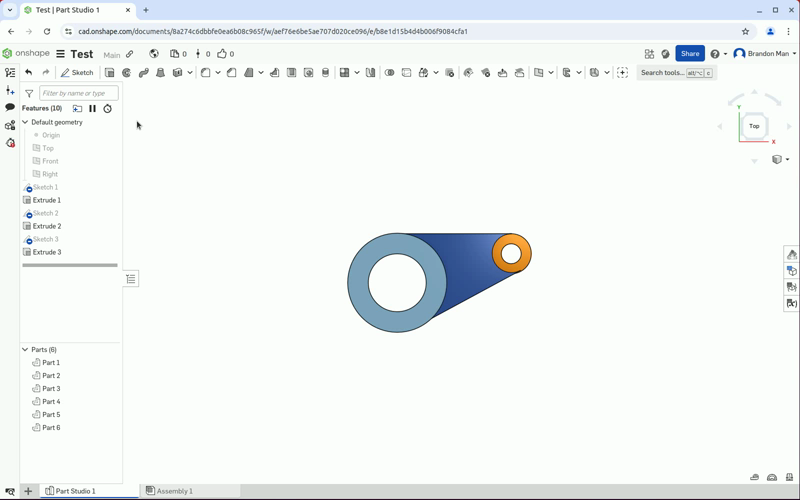
key(shift+h)
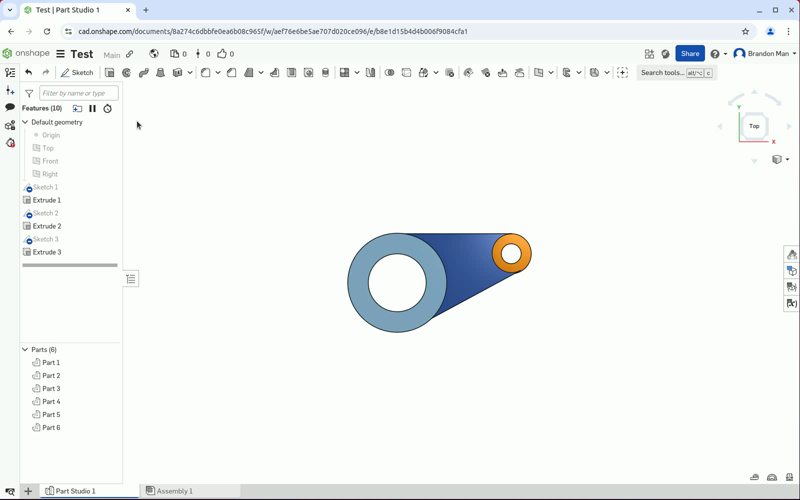
key(shift+h)
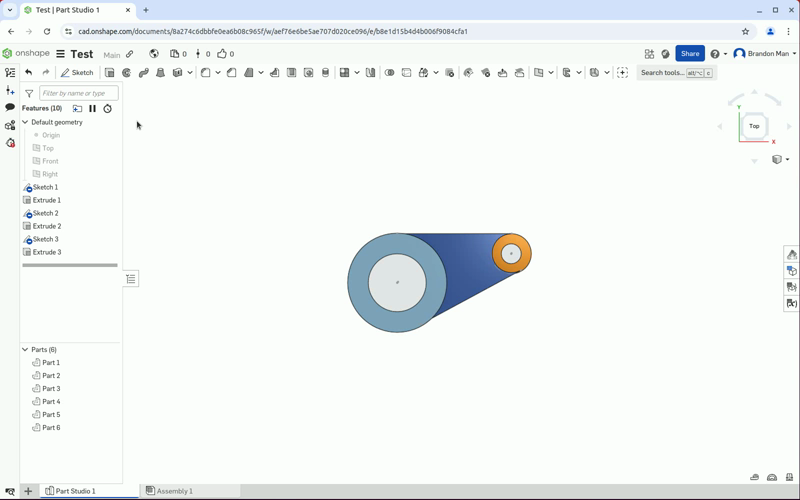
key(shift+7)
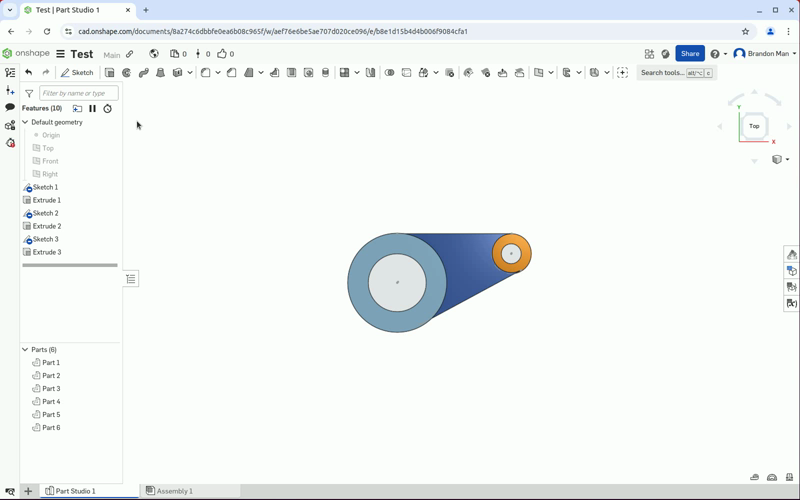
key(up, 3)
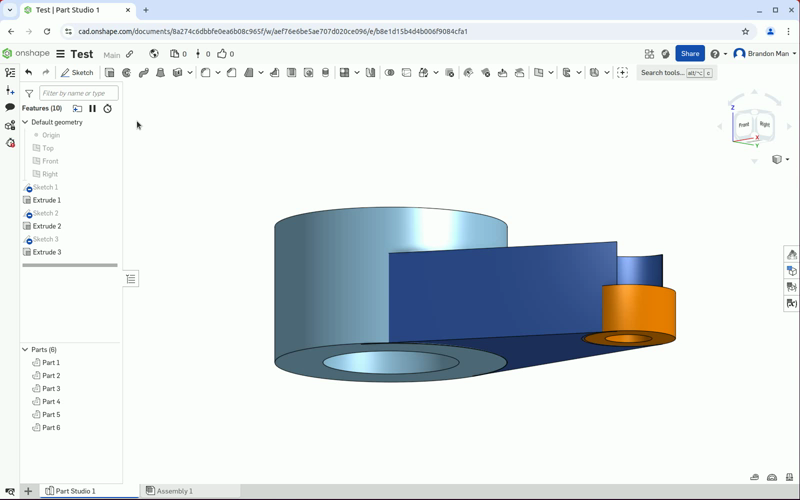
key(left, 3)
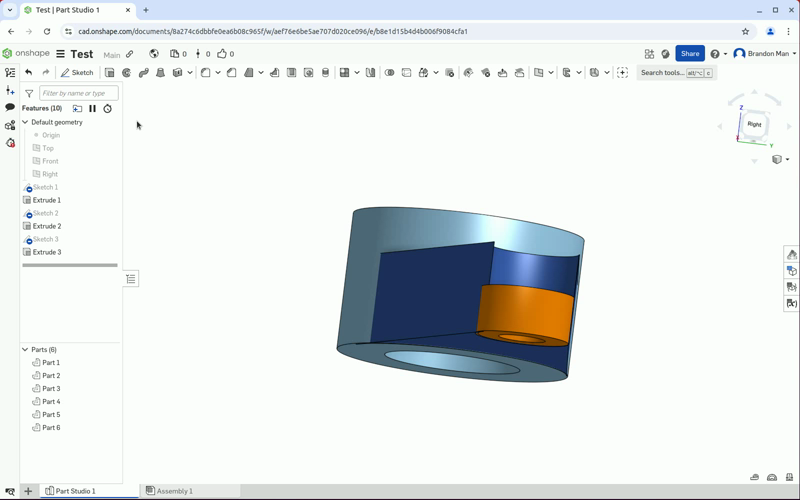
key(right, 3)
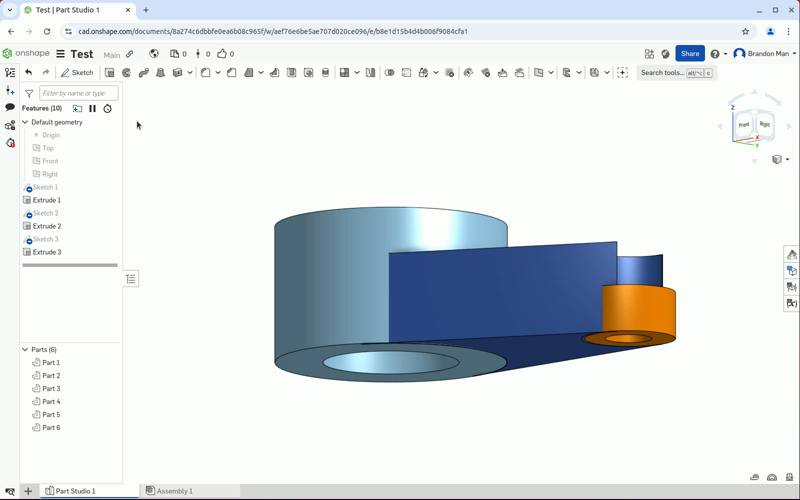
key(down, 3)
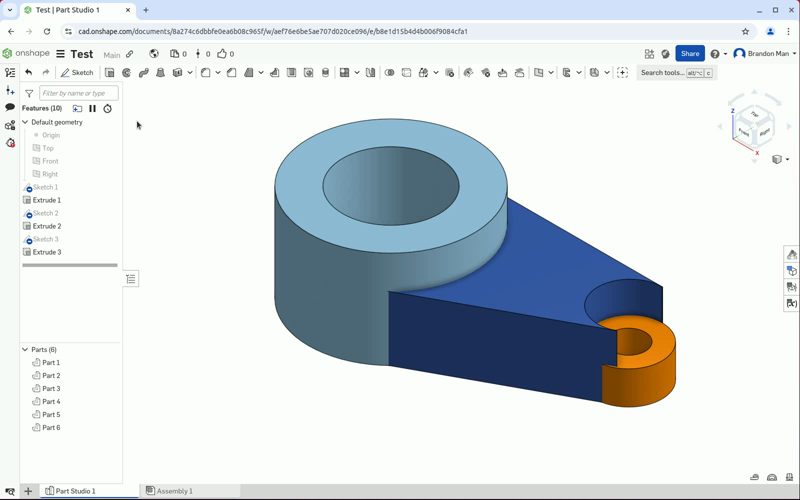
mouse_move(73, 189)
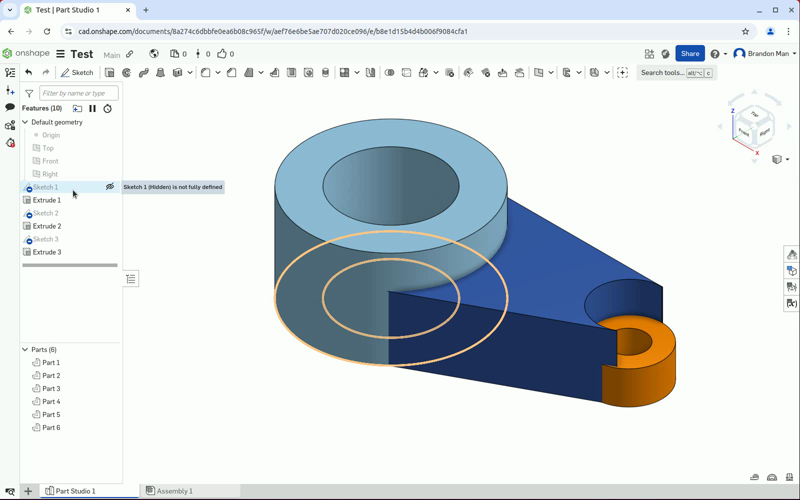
click(73, 189)